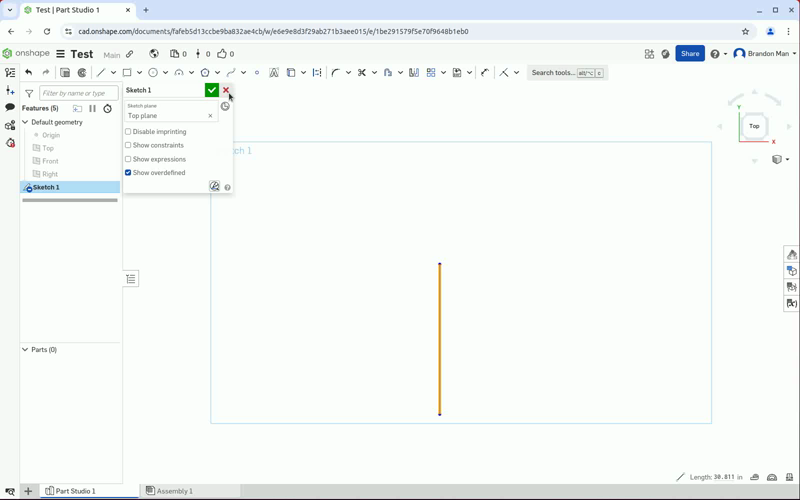
key(shift+h)
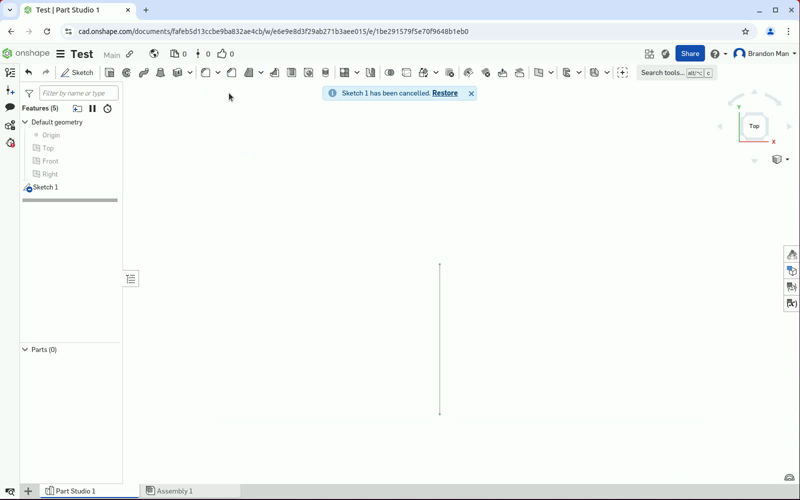
key(shift+s)
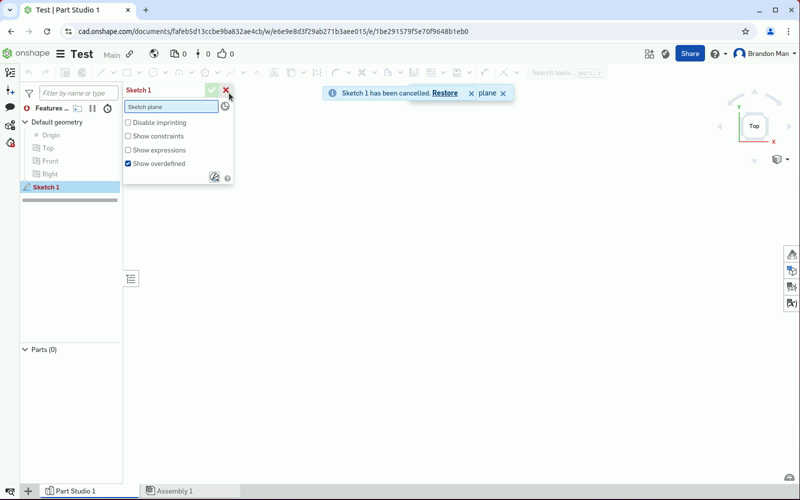
mouse_move(73, 150)
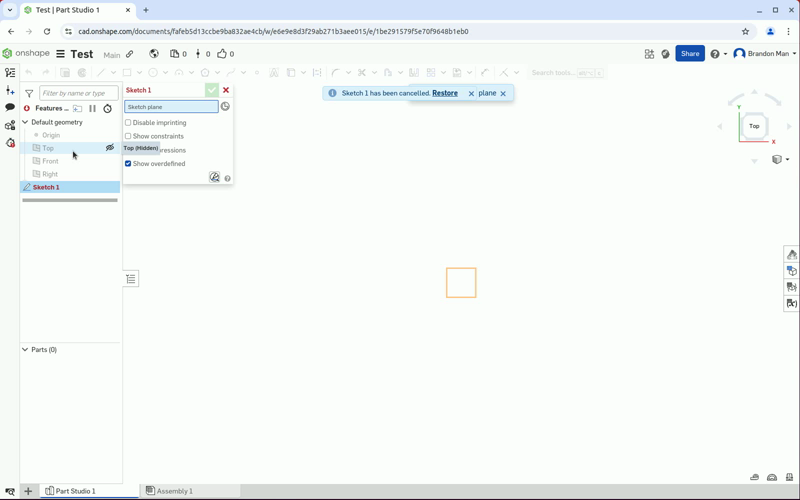
click(73, 150)
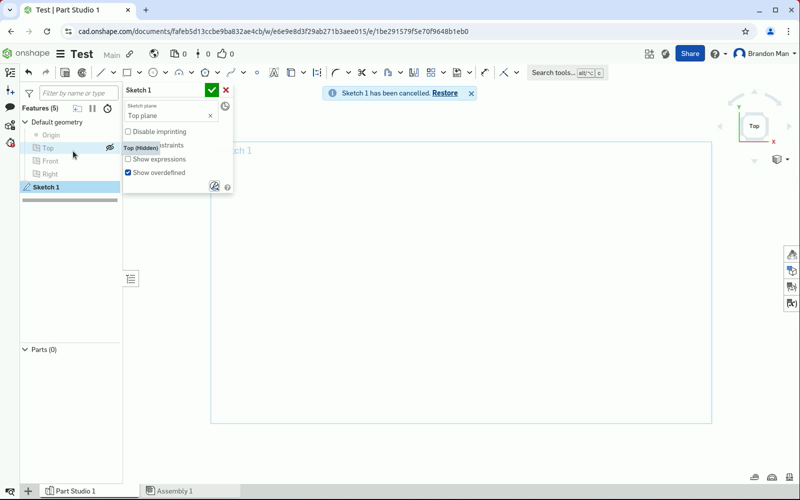
mouse_move(73, 352)
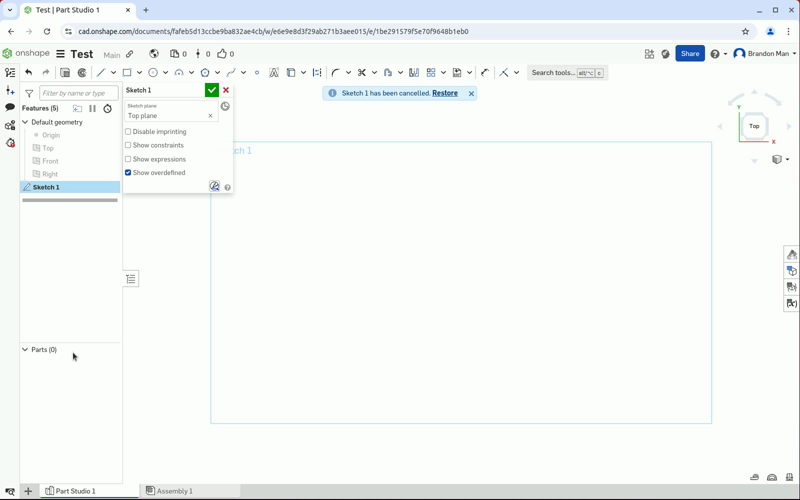
key(y)
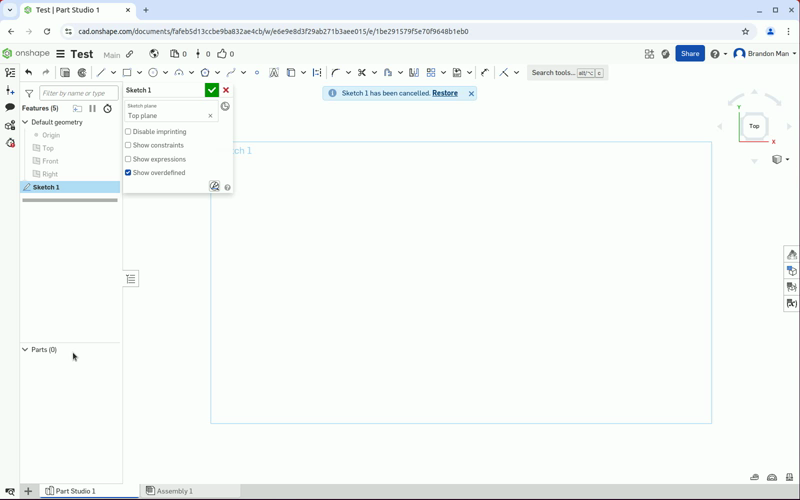
key(c)
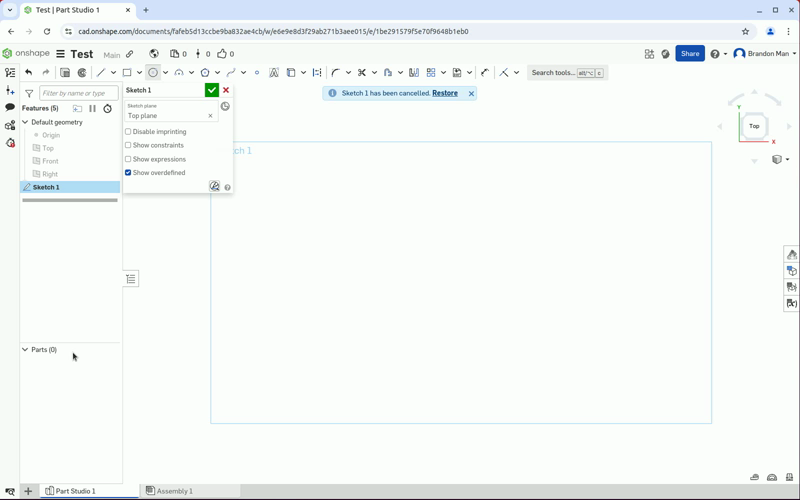
key_down(shift)
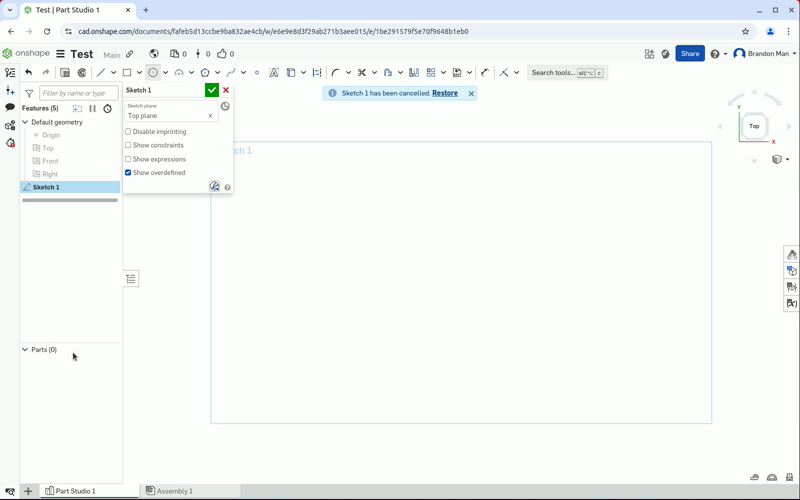
mouse_move(461, 282)
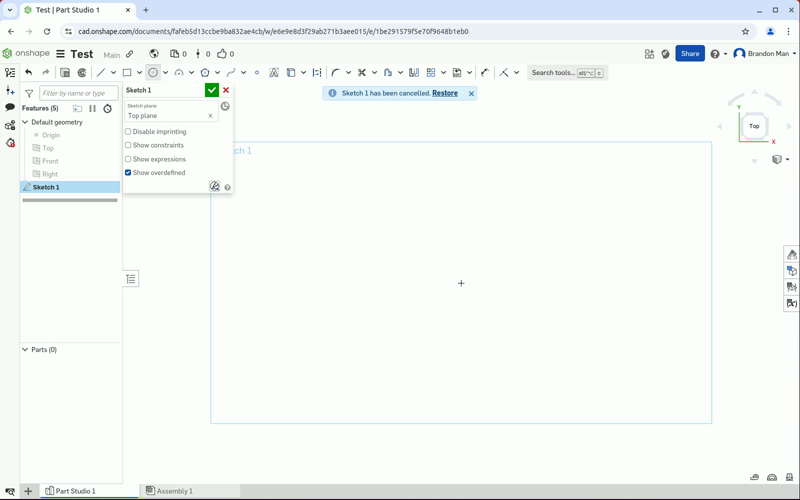
click(461, 282)
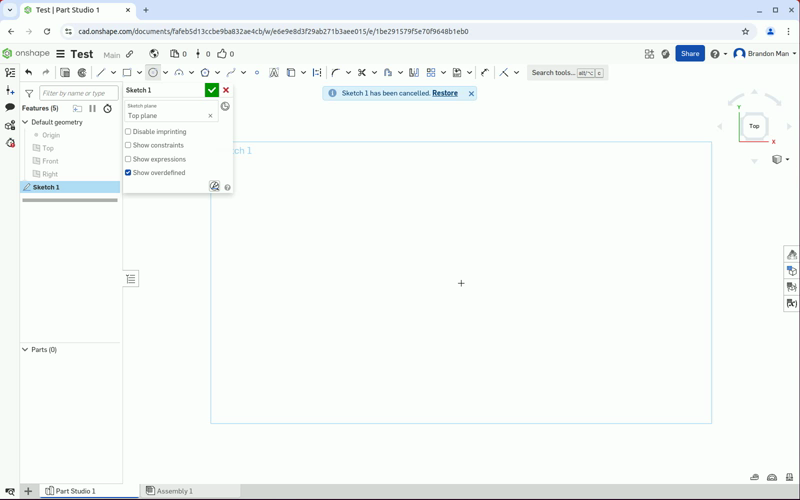
key_up(shift)
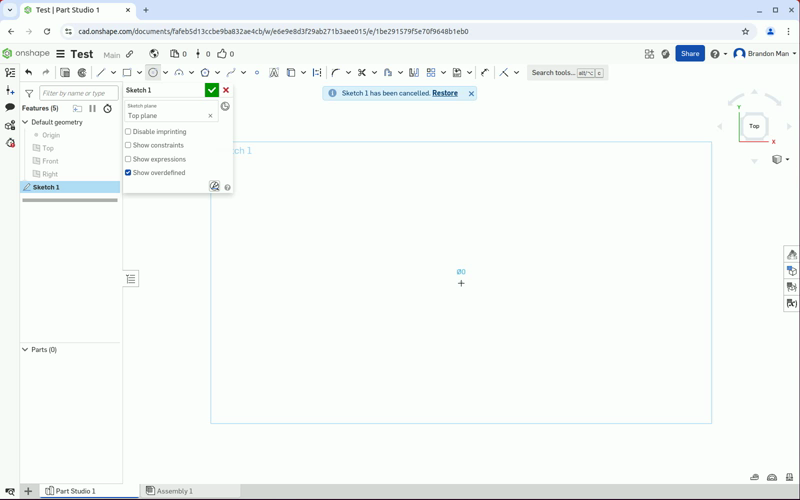
mouse_move(555, 282)
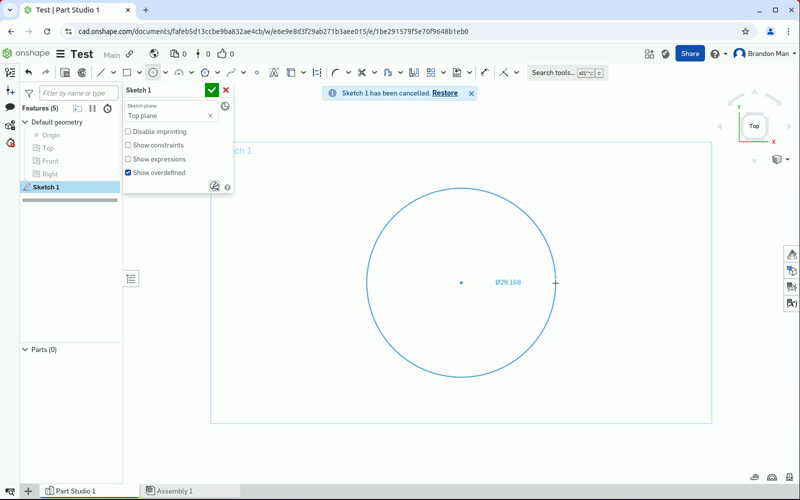
click(555, 282)
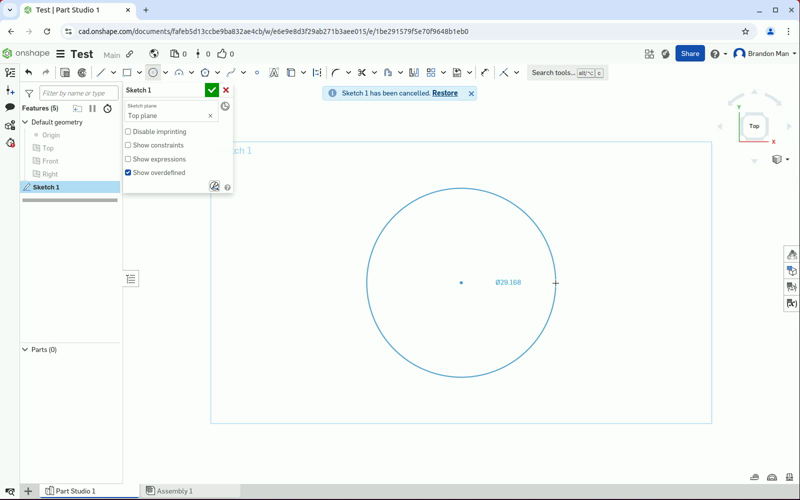
key(esc)
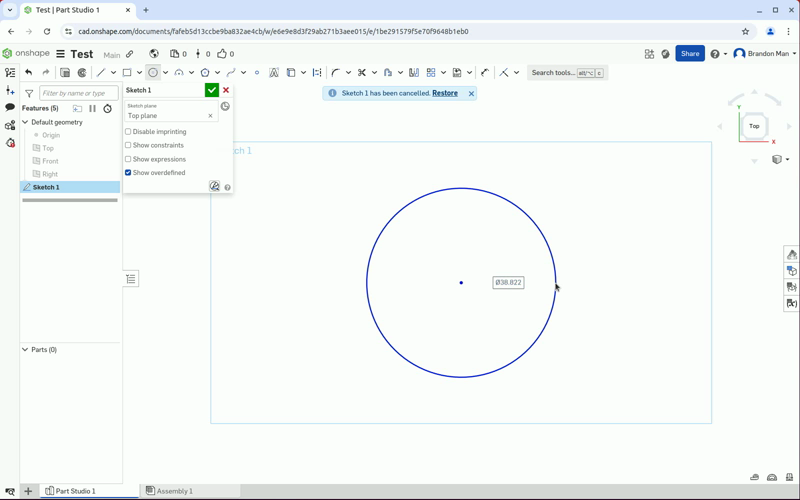
mouse_move(489, 225)
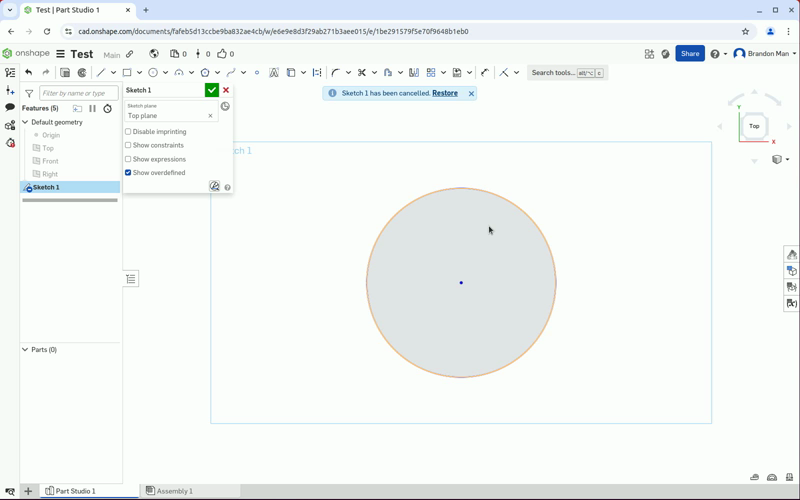
click(489, 225)
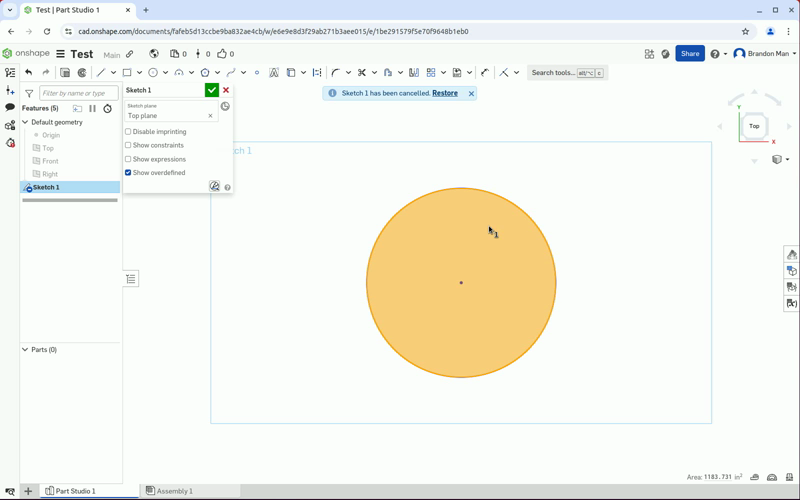
mouse_move(73, 352)
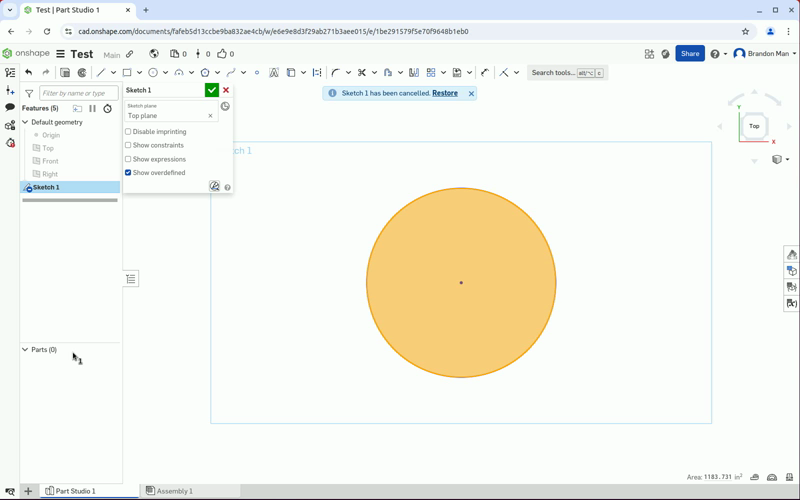
key(shift+y)
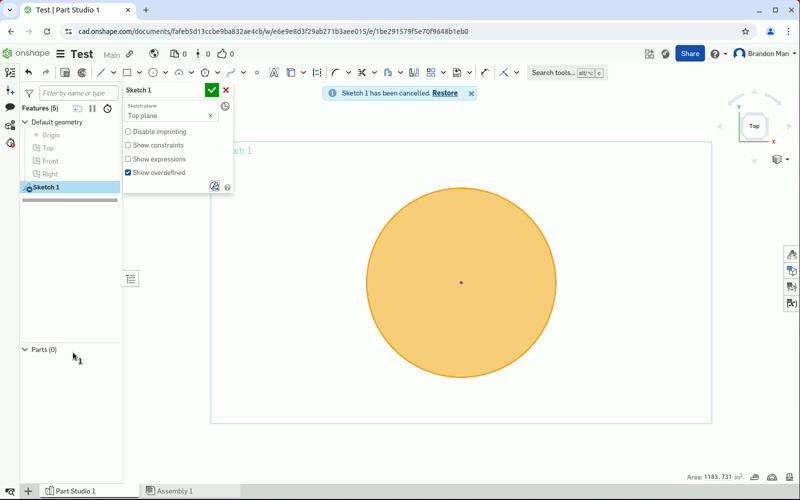
key(shift+e)
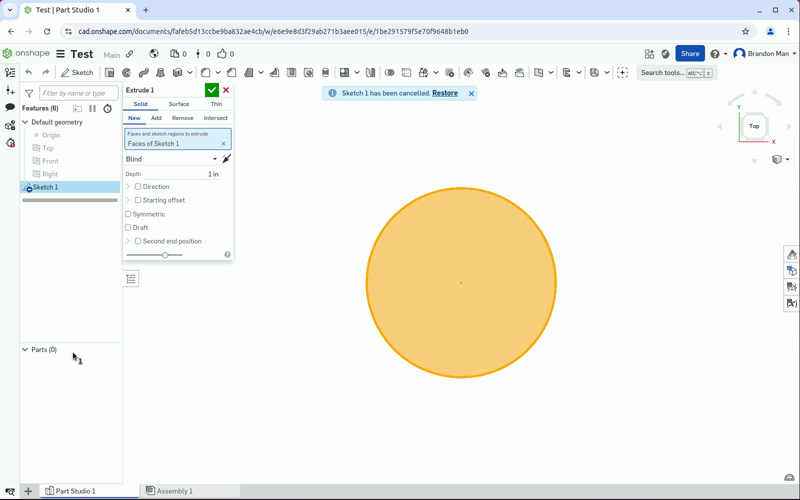
mouse_move(143, 106)
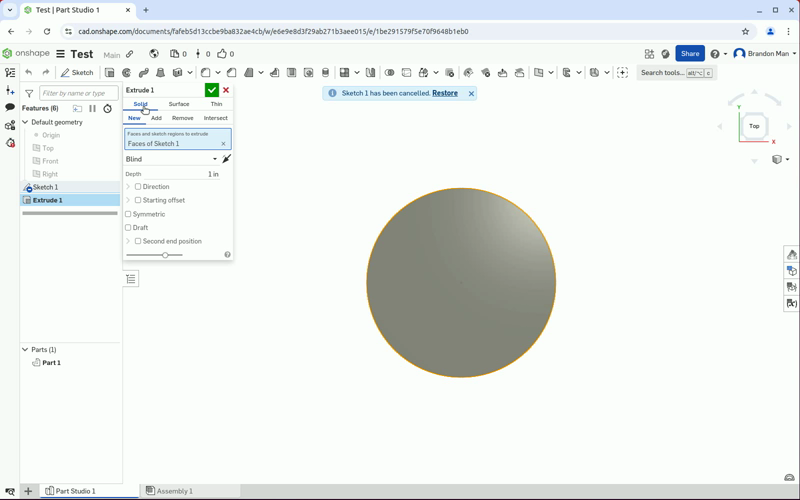
click(143, 106)
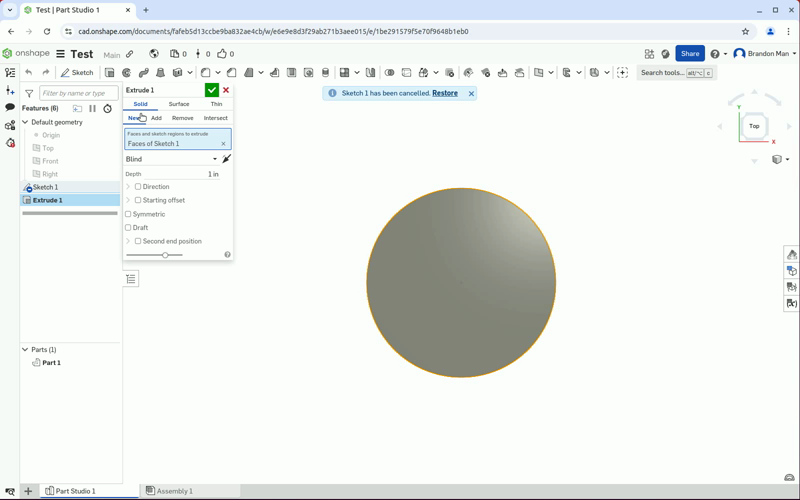
mouse_move(137, 120)
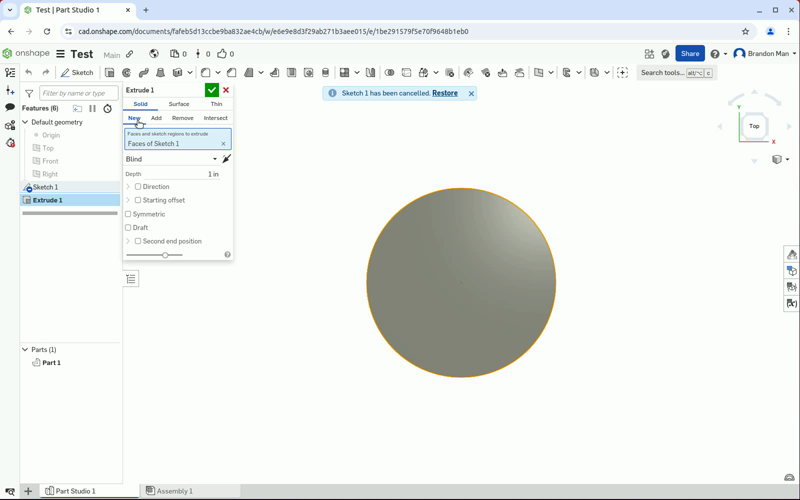
click(137, 120)
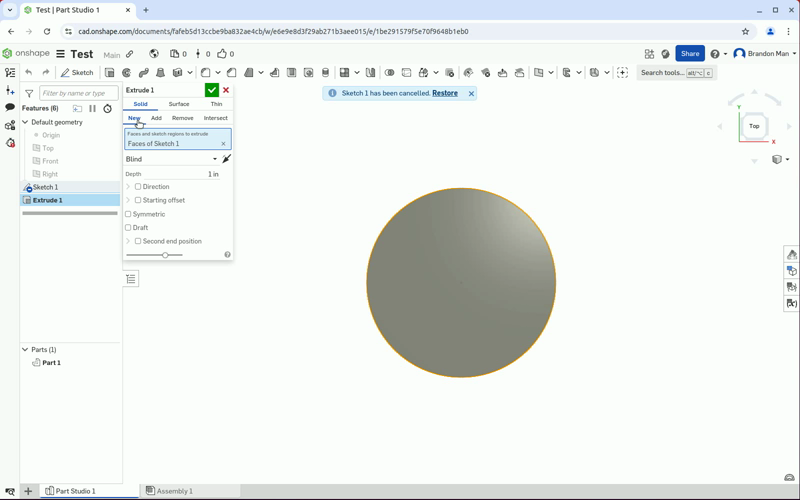
key(tab, 4)
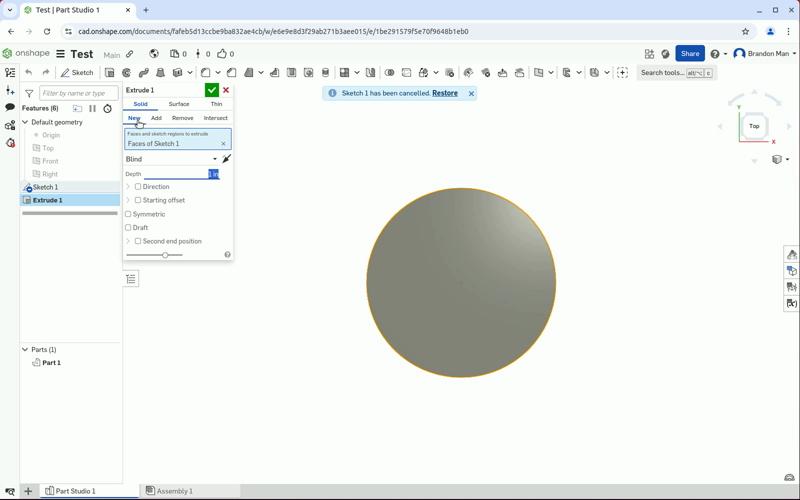
text(11.554)
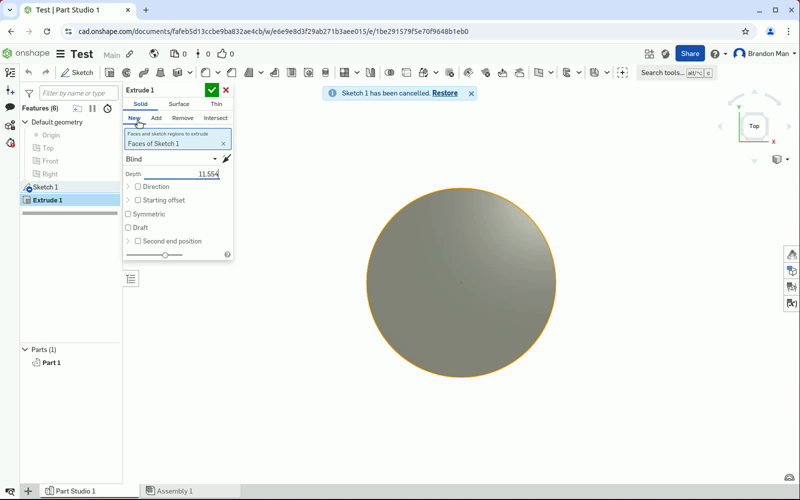
key(enter)
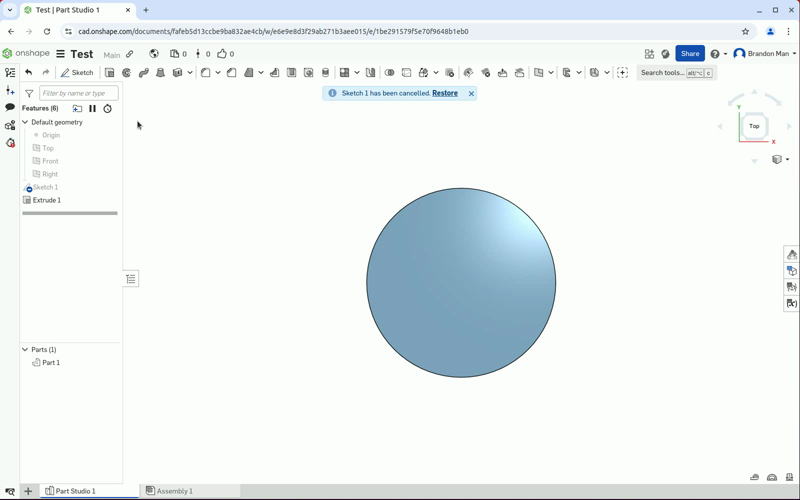
key(shift+h)
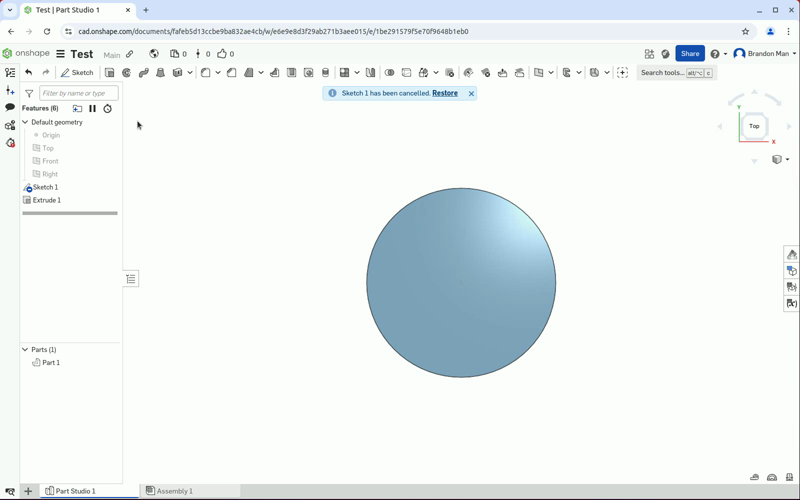
key(shift+h)
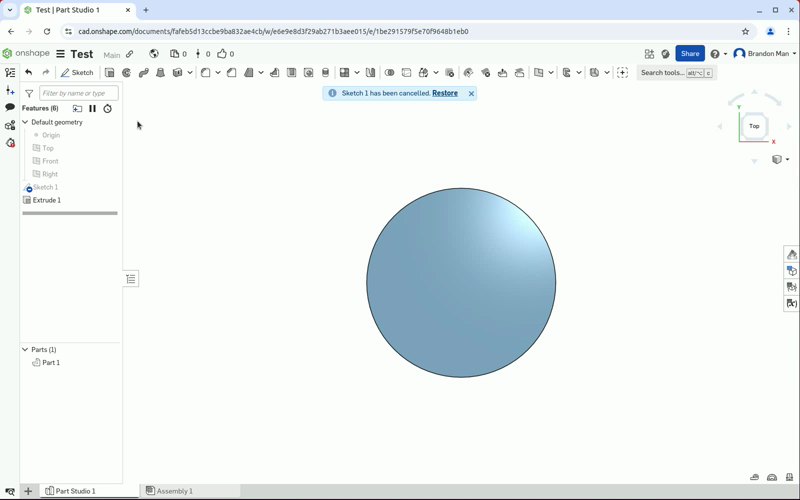
mouse_move(73, 189)
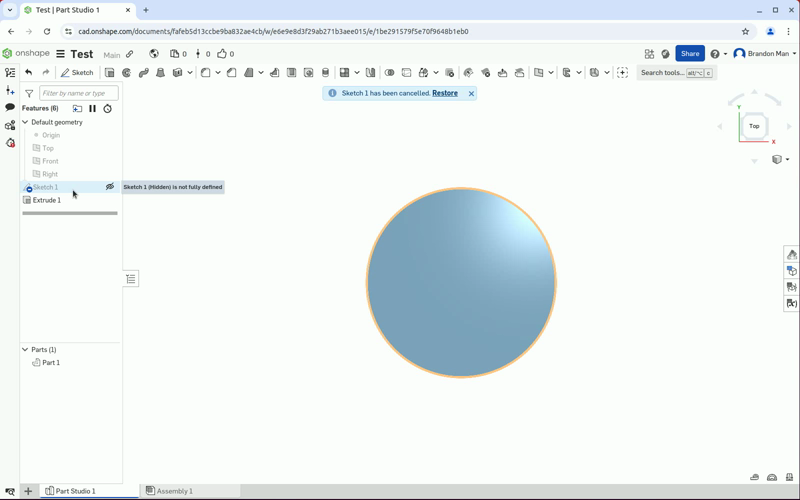
click(73, 189)
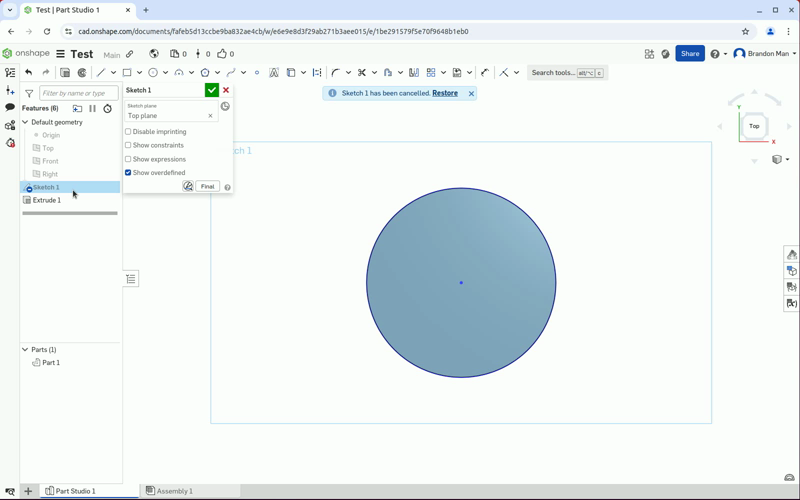
mouse_move(229, 92)
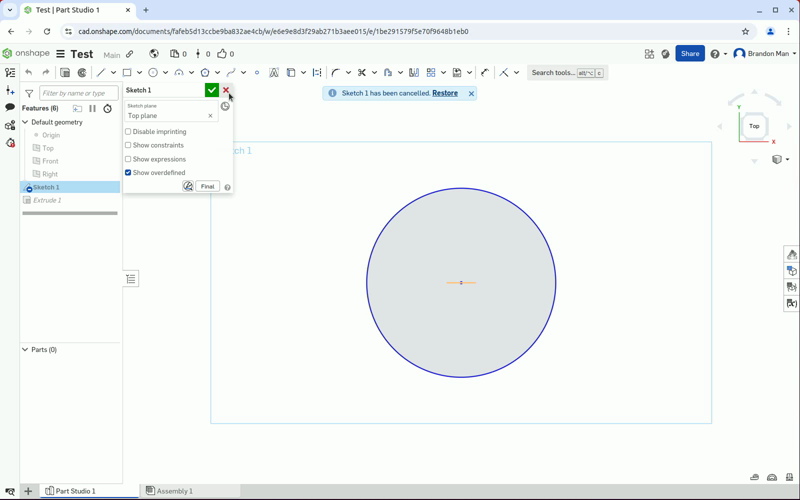
click(229, 92)
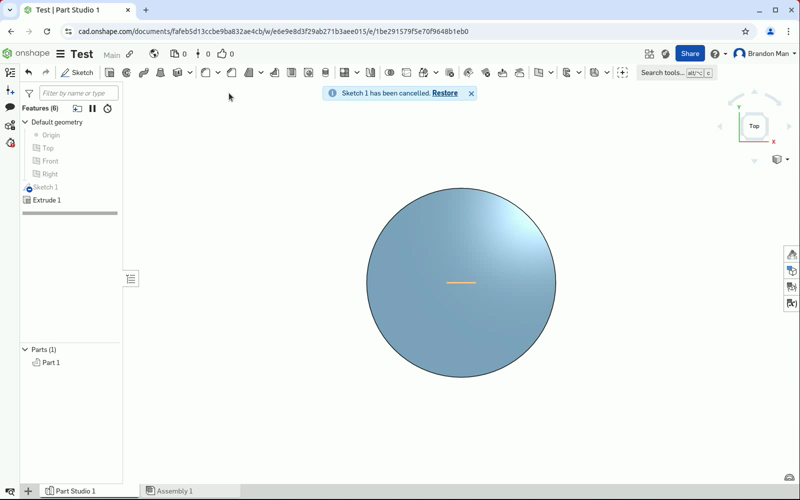
mouse_move(73, 352)
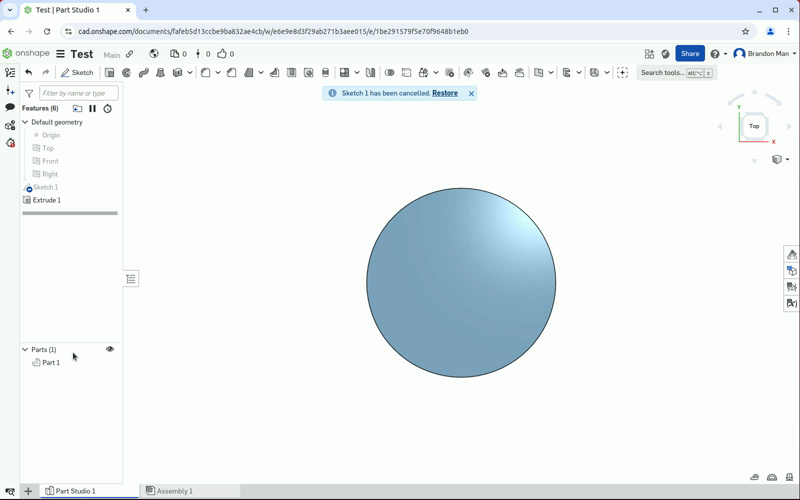
key(y)
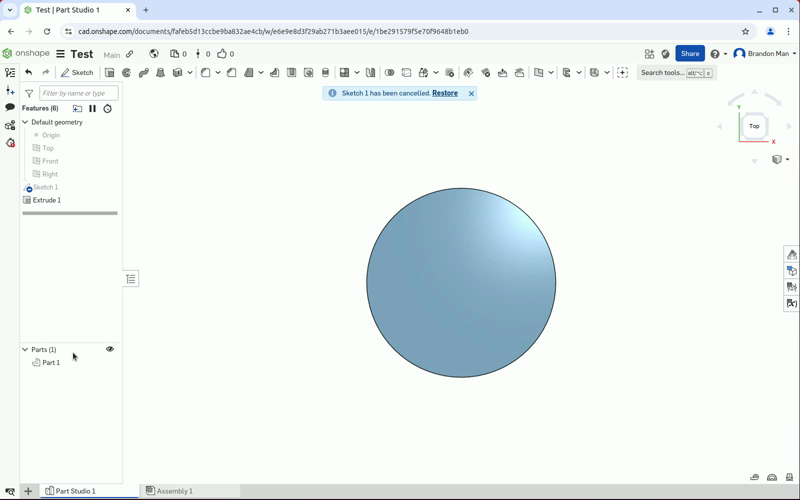
key(shift+p)
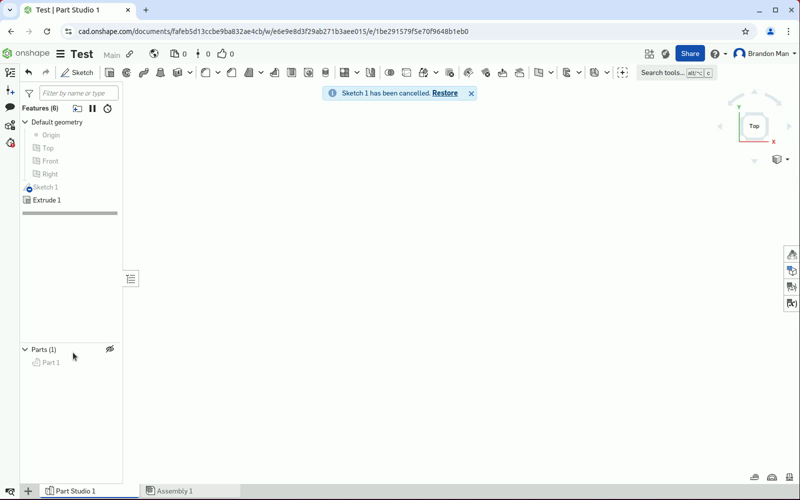
key(space)
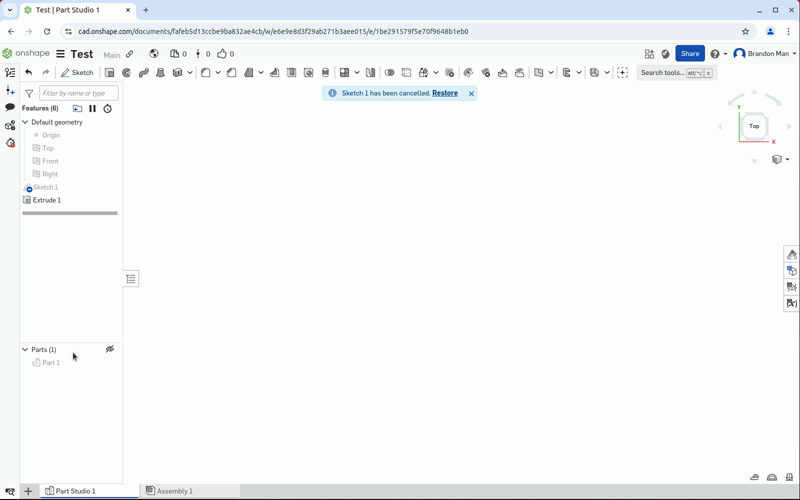
key_down(shift)
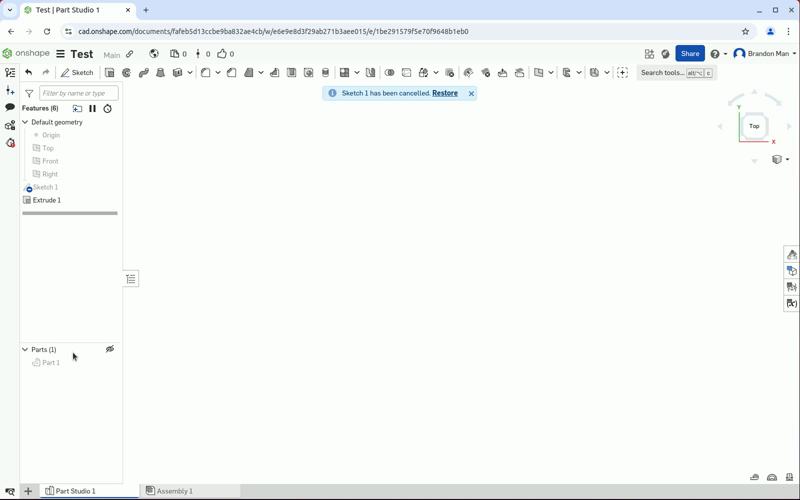
key(up)
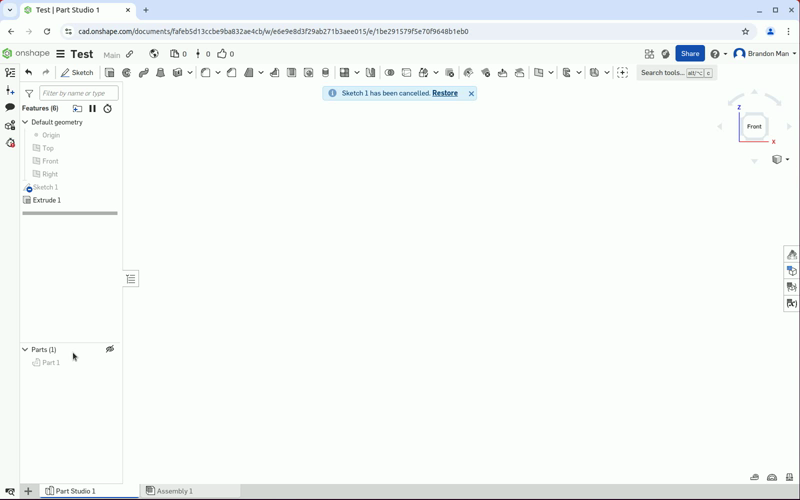
key_up(shift)
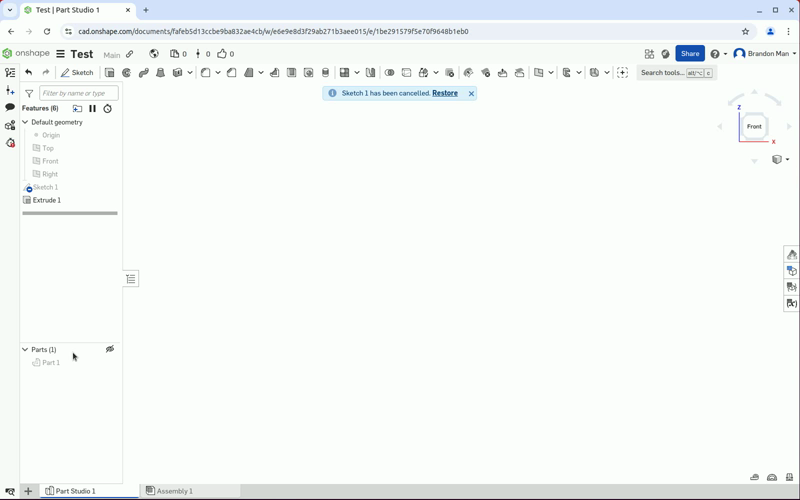
key(space)
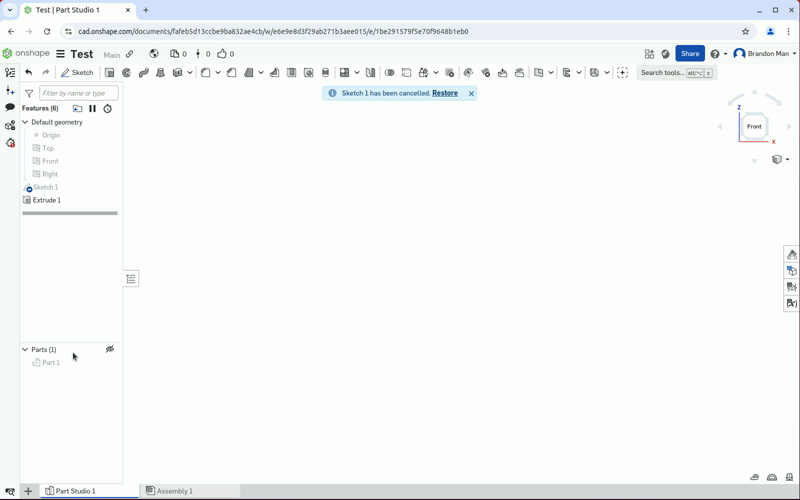
key_down(shift)
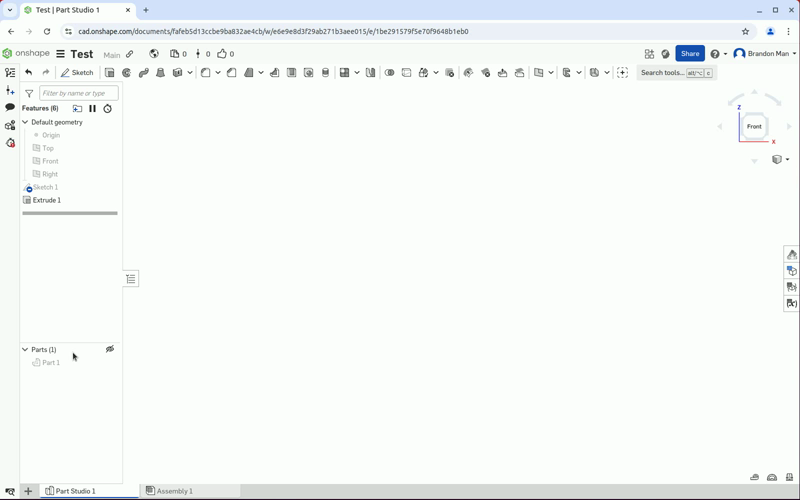
key(left)
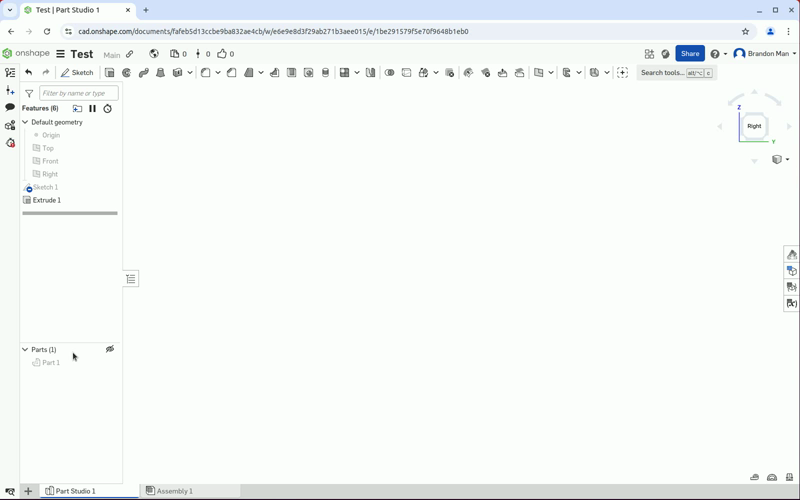
key_up(shift)
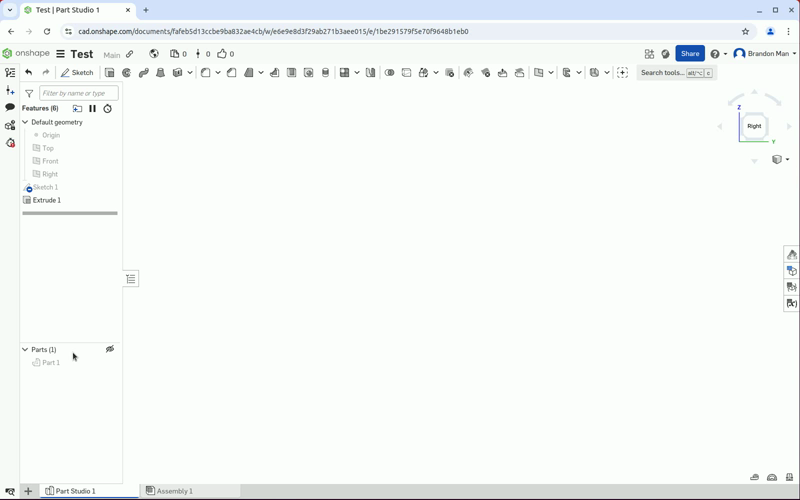
mouse_move(73, 352)
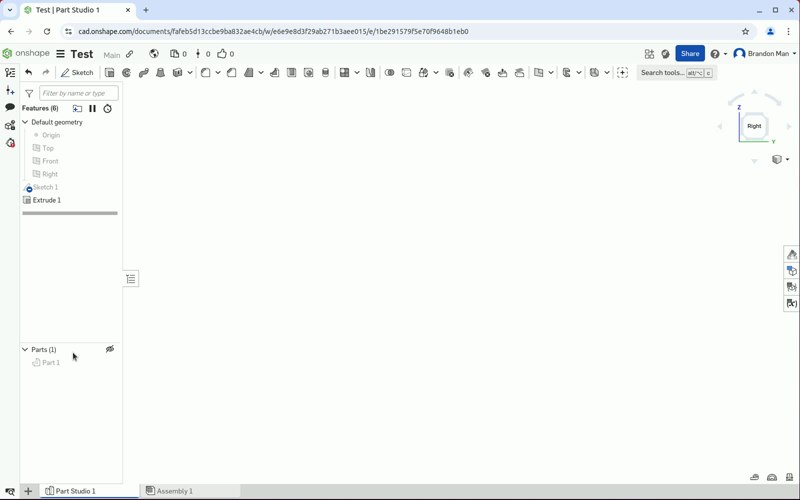
key(shift+y)
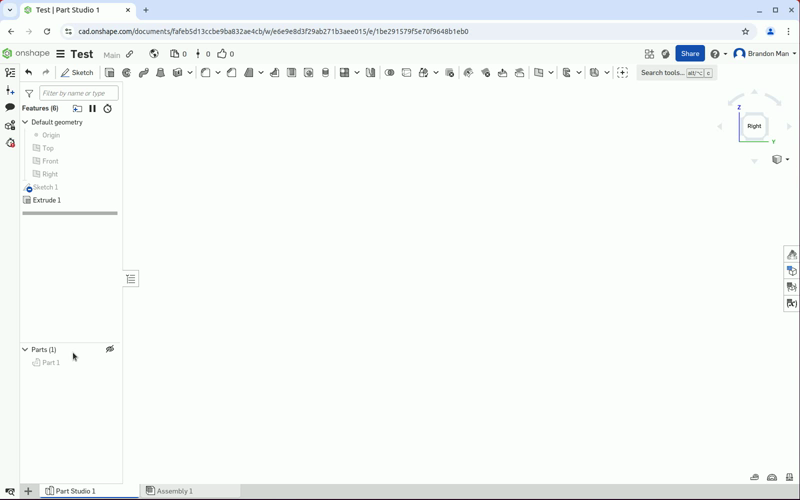
key(shift+s)
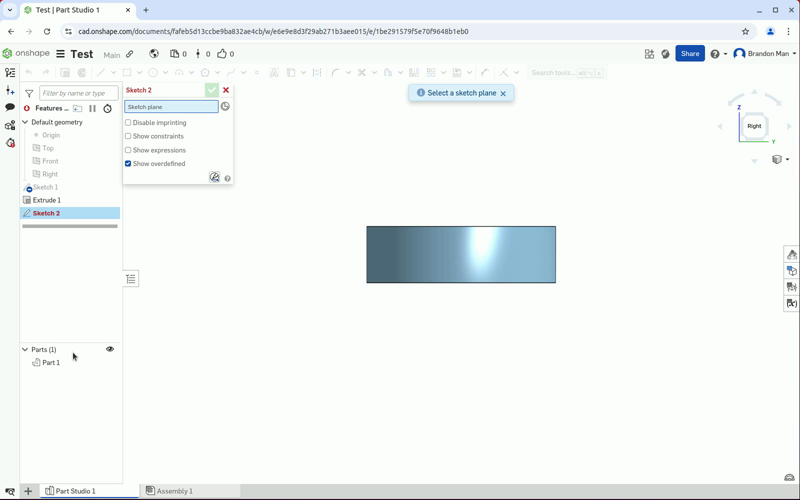
mouse_move(73, 176)
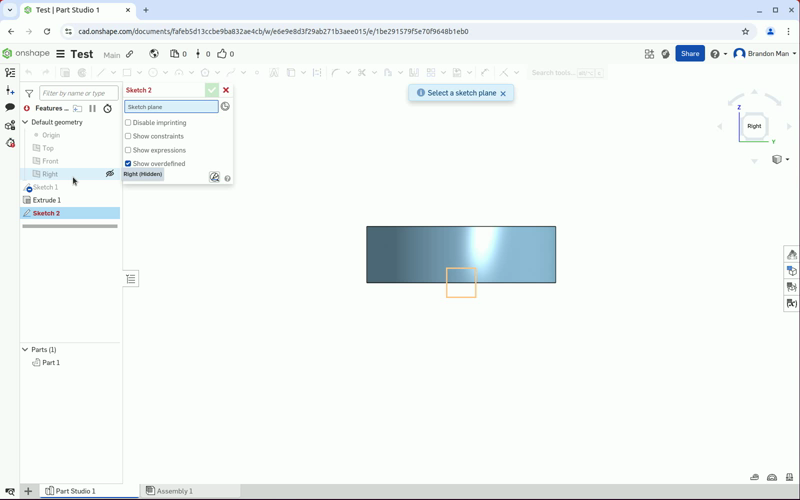
click(73, 176)
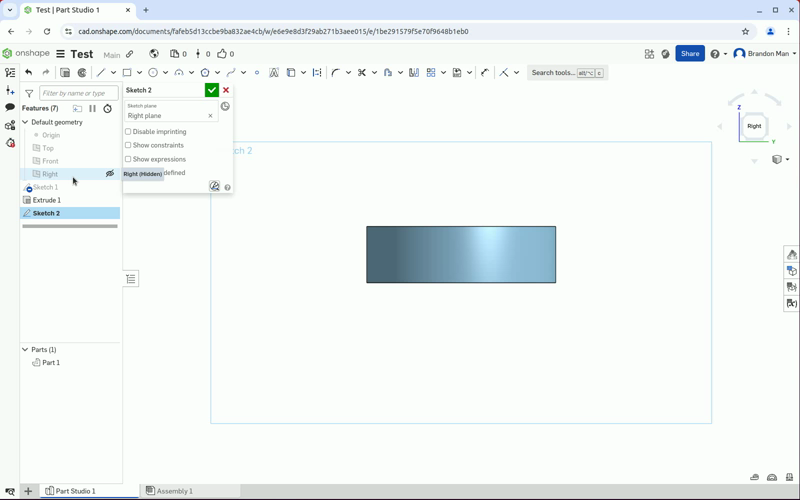
mouse_move(73, 352)
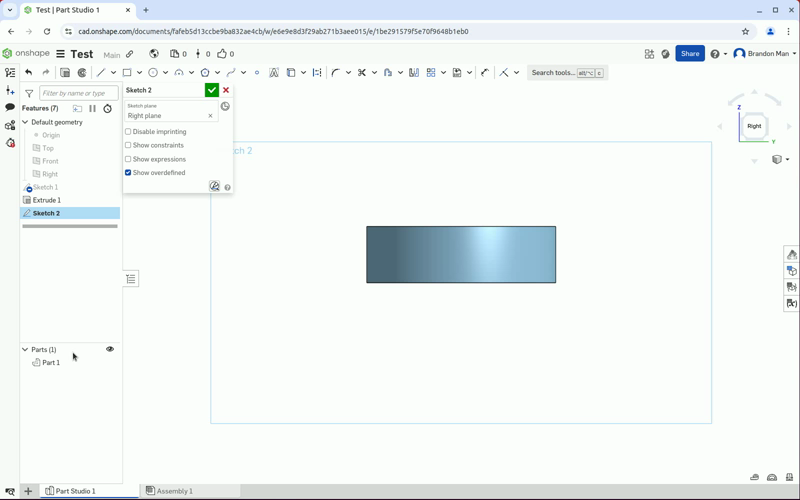
key(y)
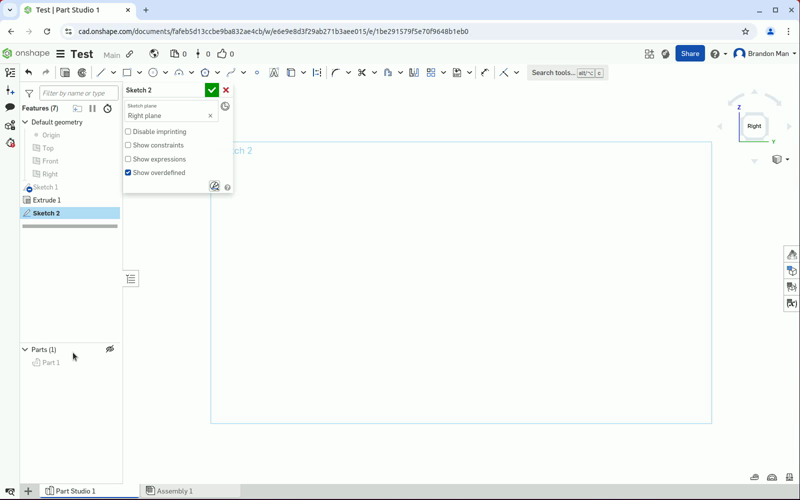
key(c)
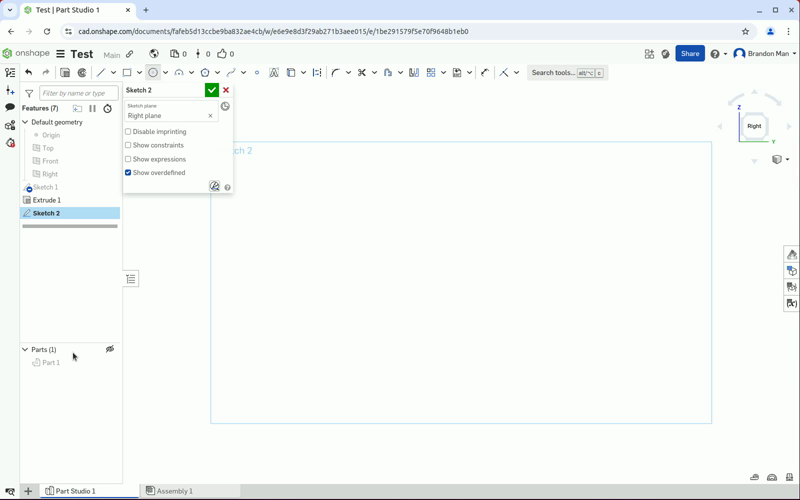
key_down(shift)
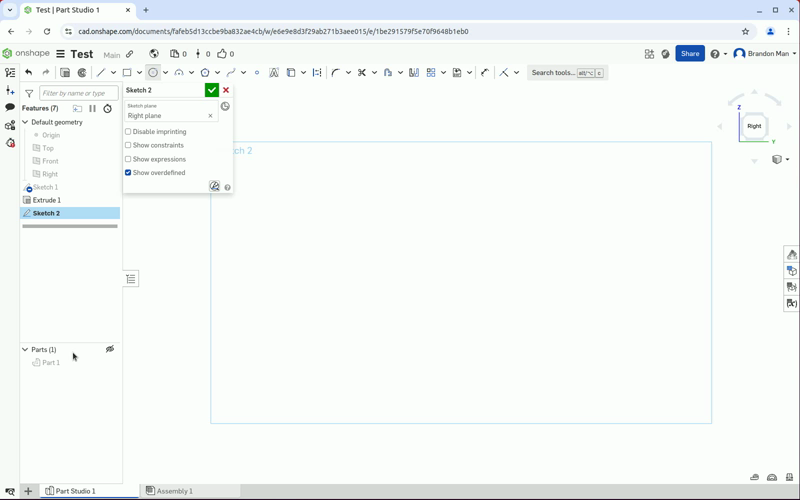
mouse_move(461, 226)
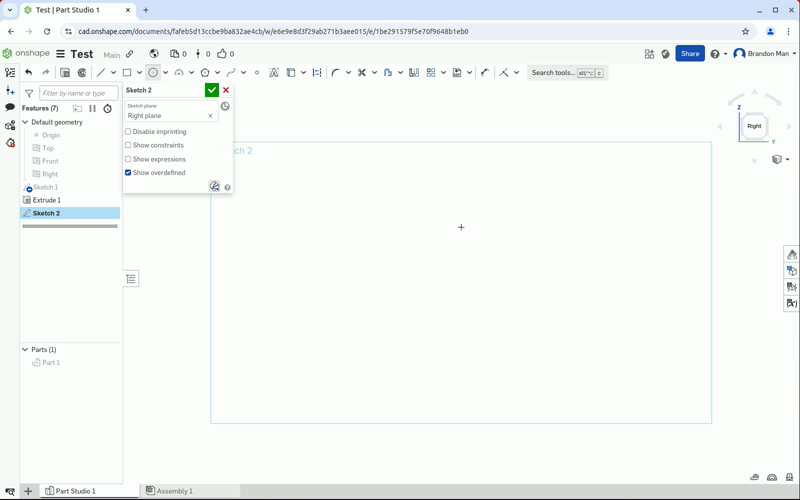
click(461, 226)
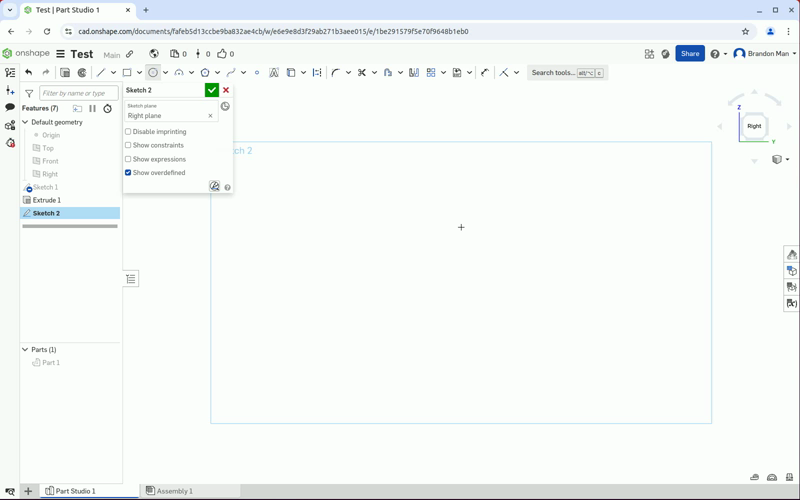
key_up(shift)
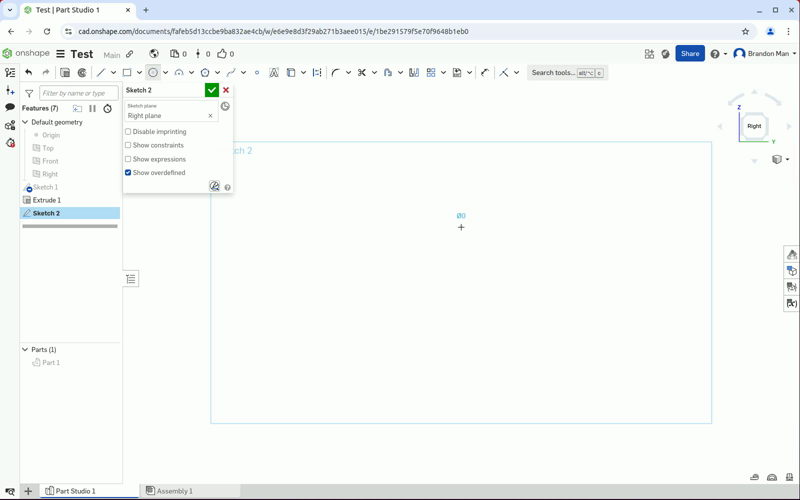
mouse_move(518, 226)
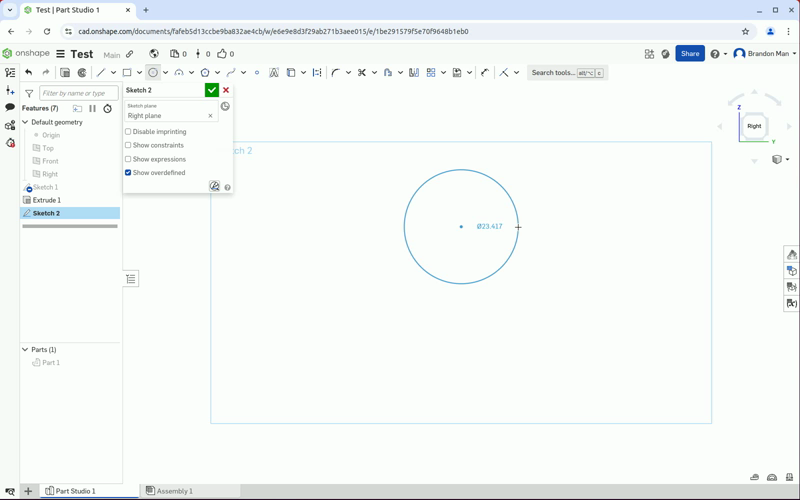
click(518, 226)
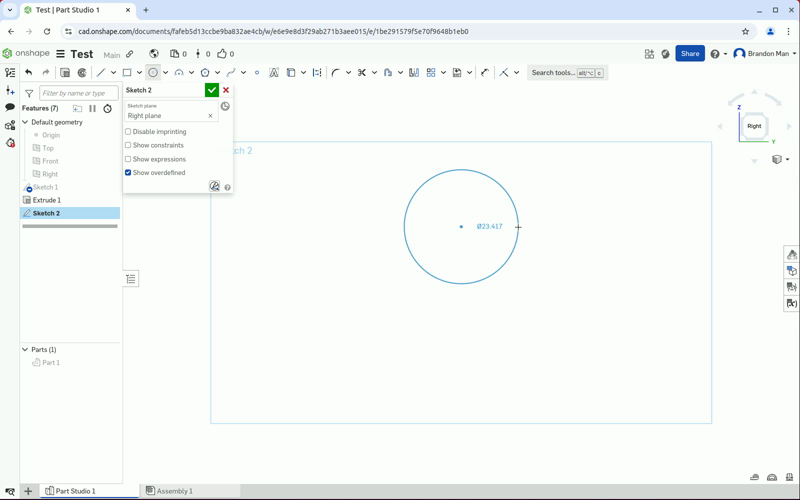
key(esc)
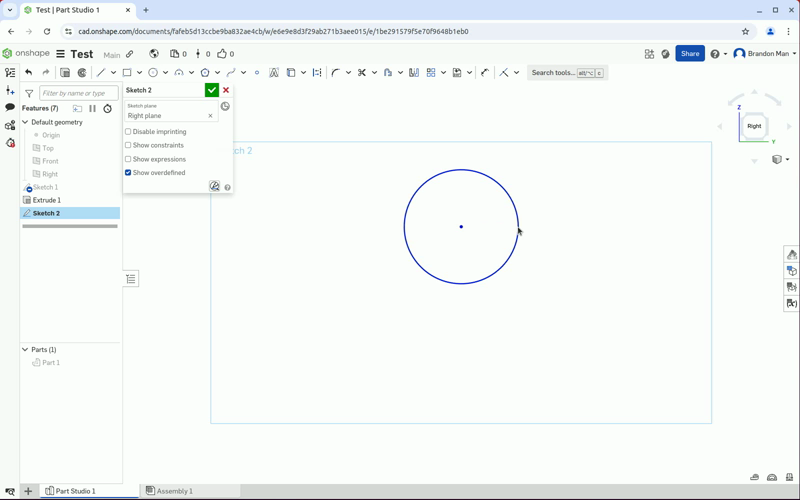
key(c)
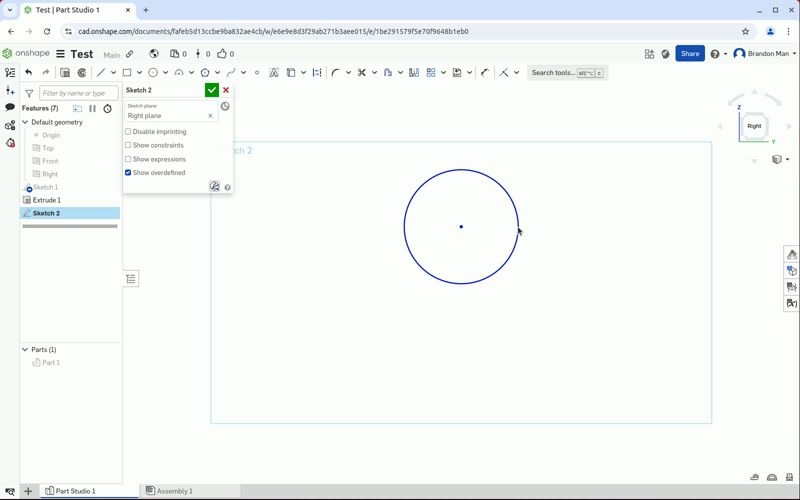
key_down(shift)
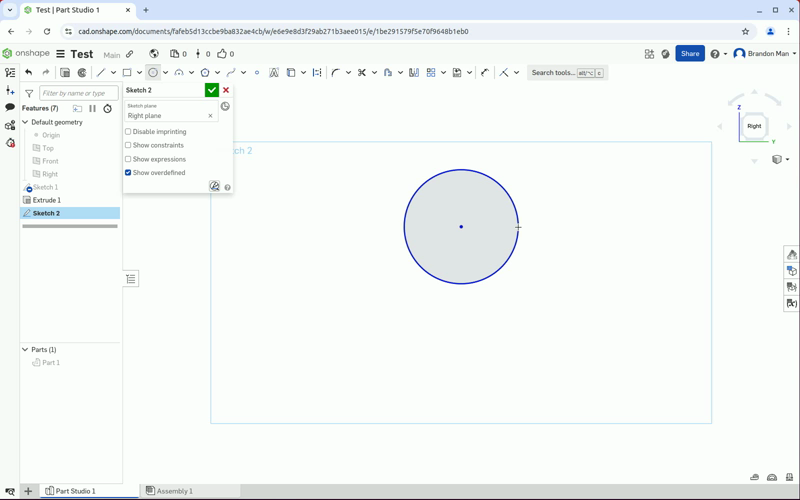
mouse_move(461, 198)
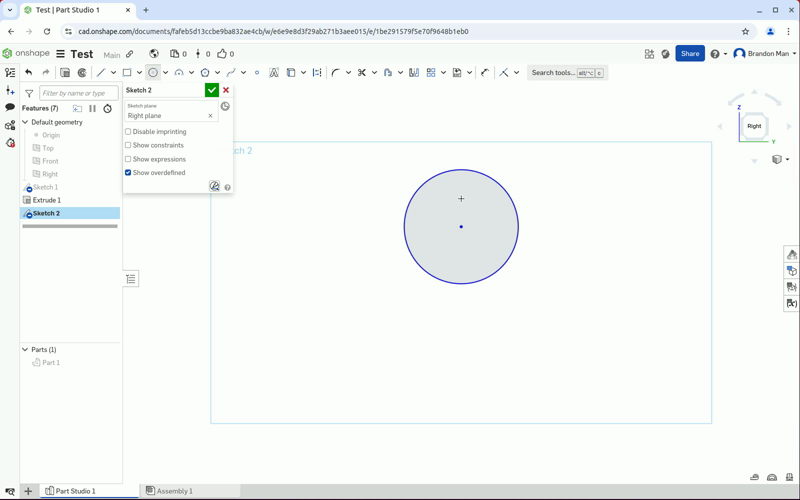
click(461, 198)
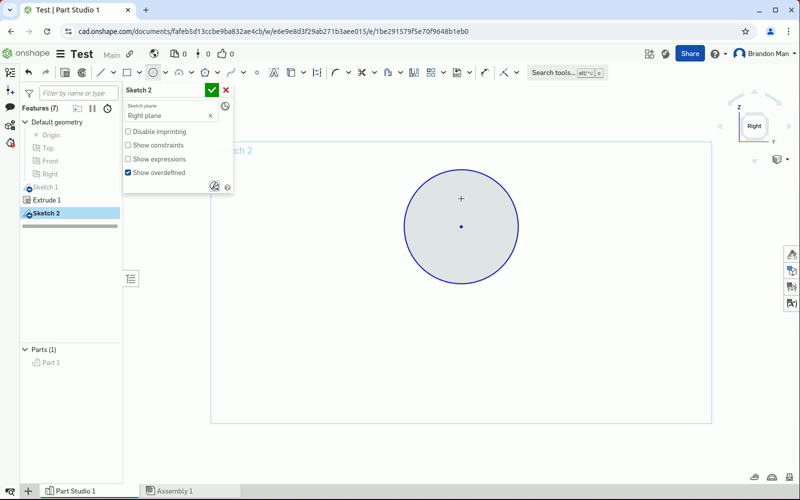
key_up(shift)
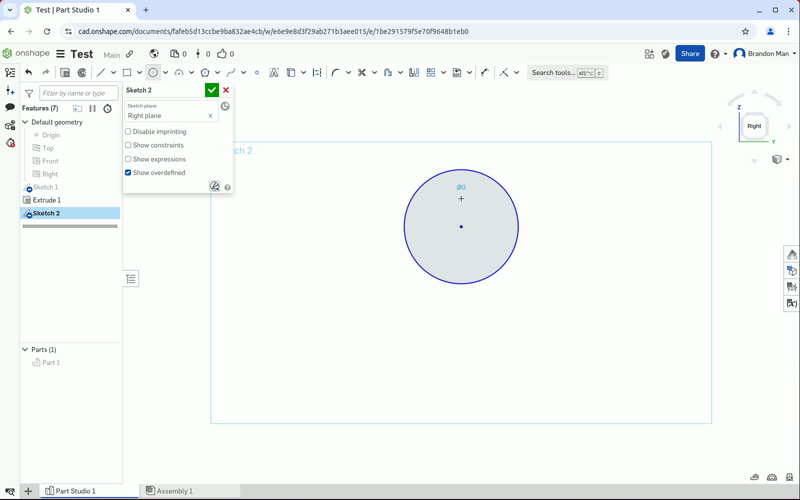
mouse_move(470, 198)
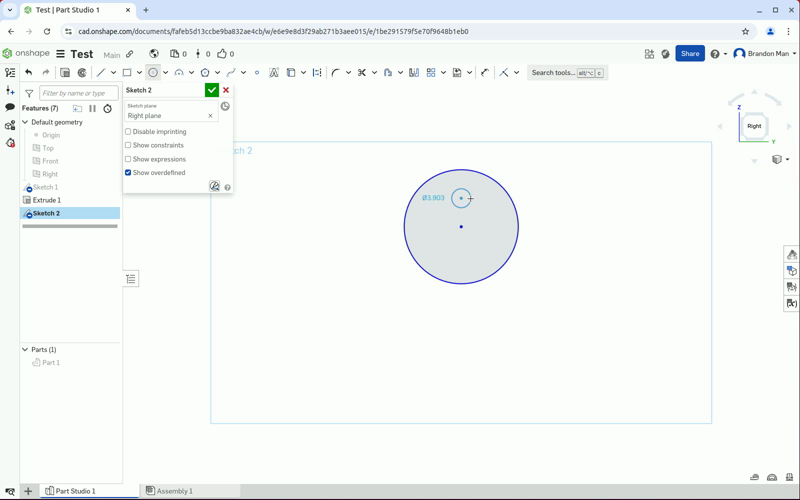
click(470, 198)
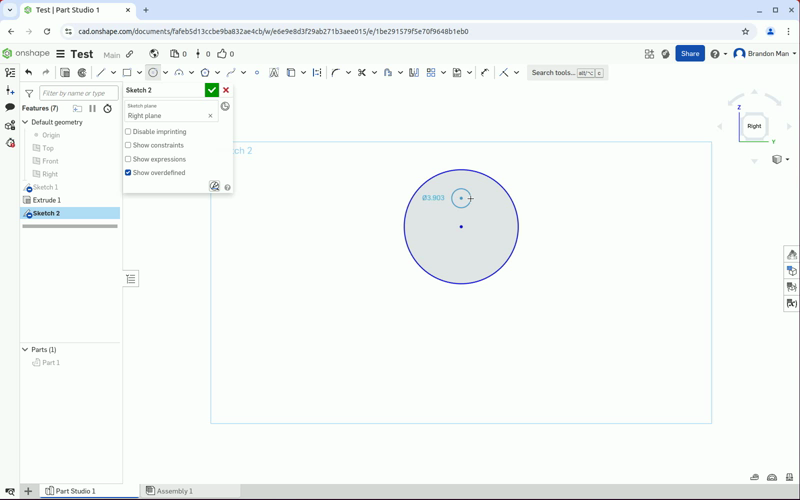
key(esc)
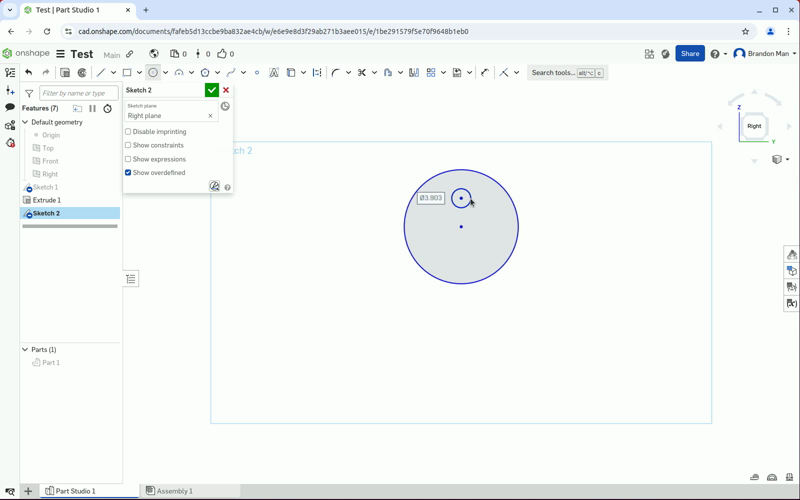
mouse_move(463, 238)
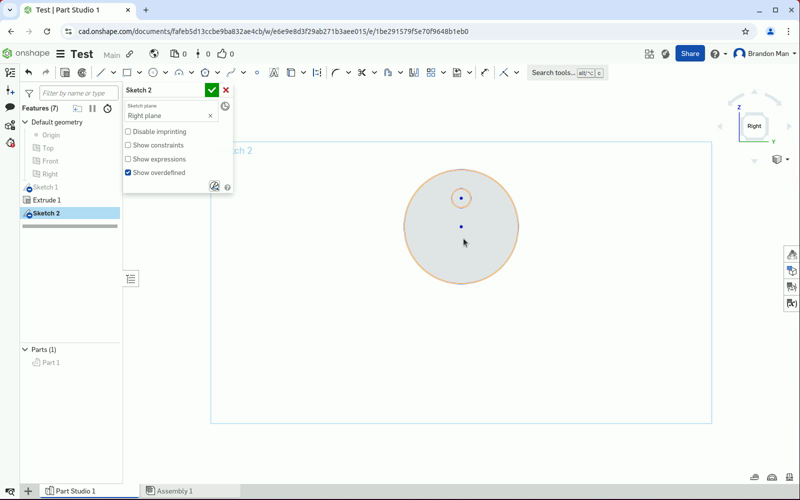
click(463, 238)
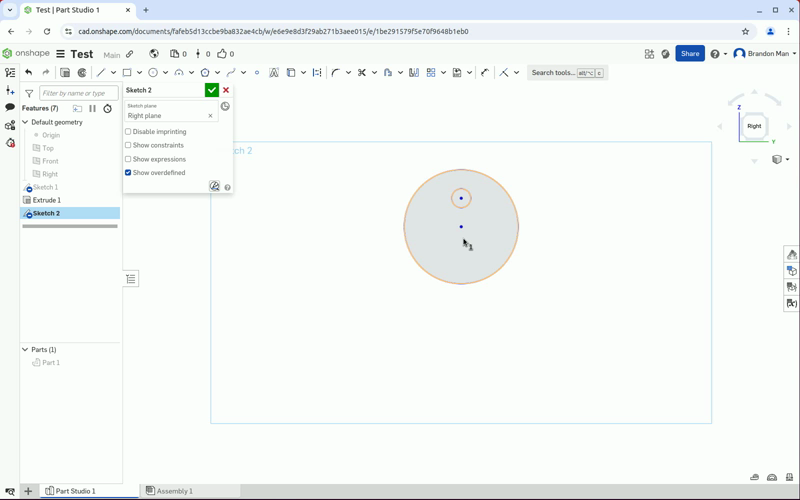
mouse_move(73, 352)
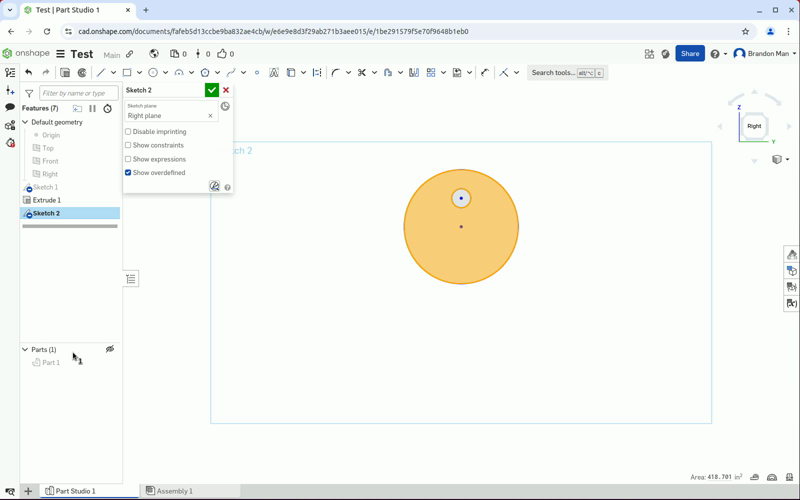
key(shift+y)
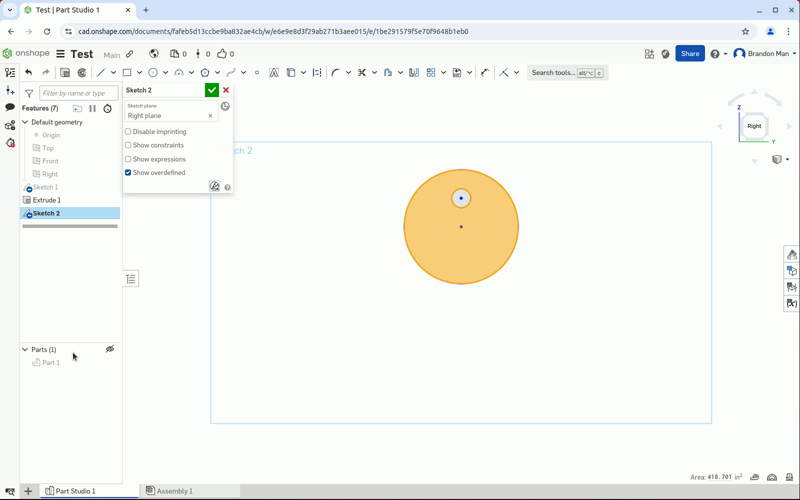
key(shift+e)
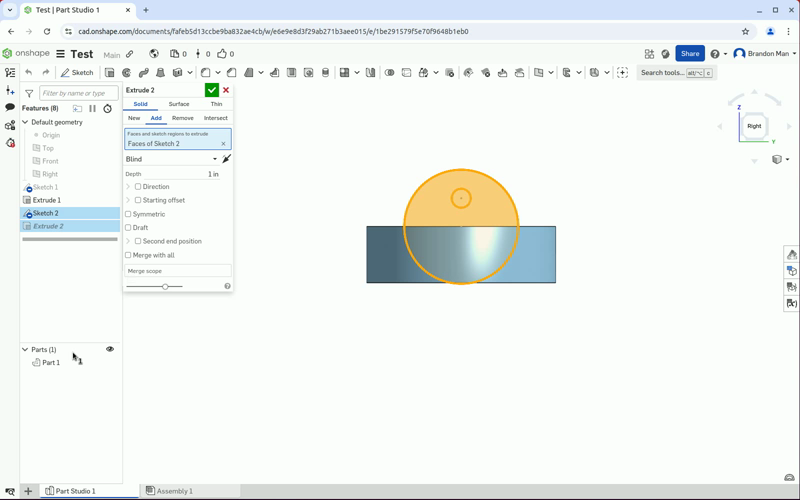
mouse_move(143, 106)
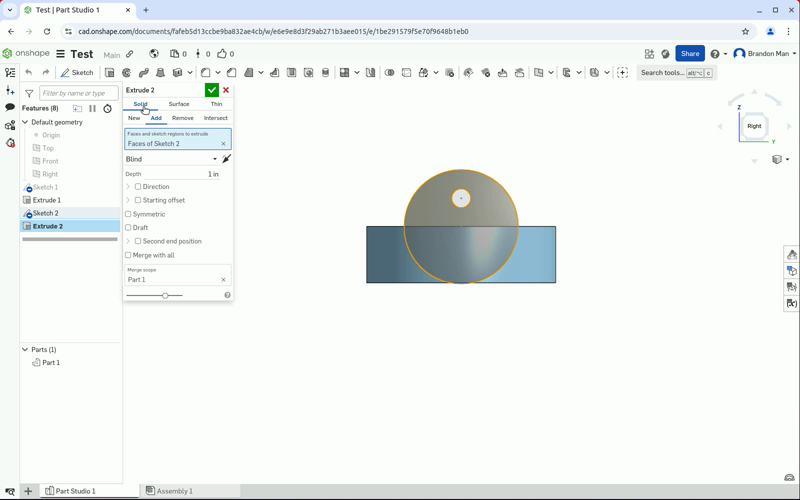
click(143, 106)
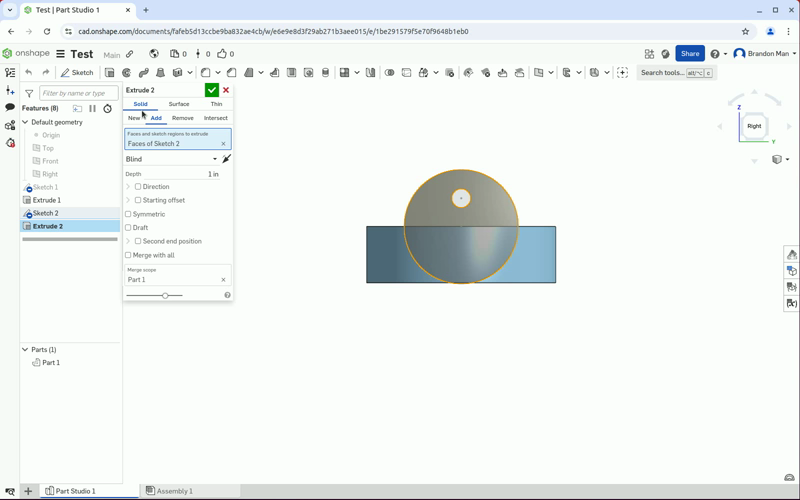
mouse_move(137, 120)
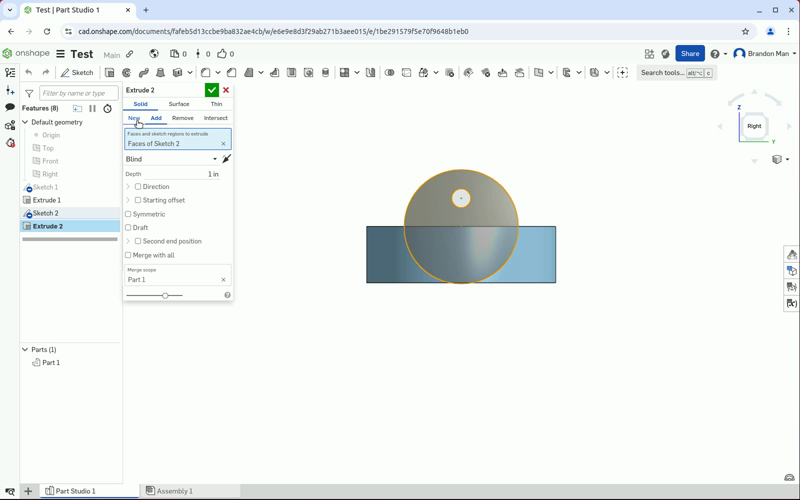
click(137, 120)
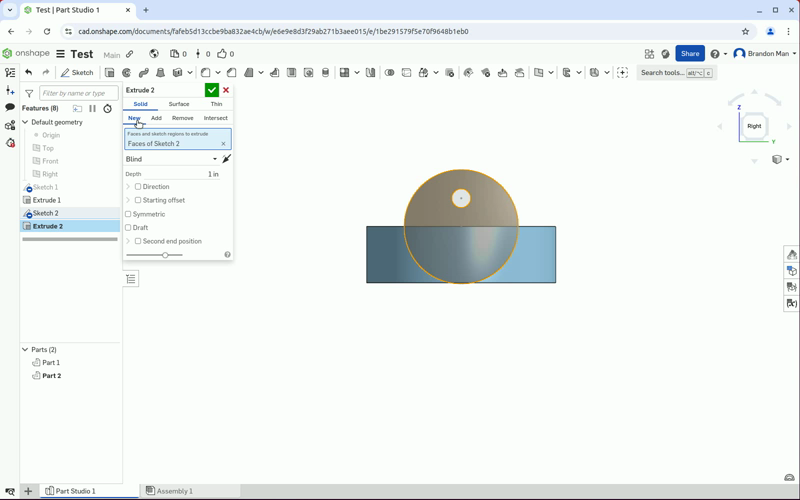
key(tab, 4)
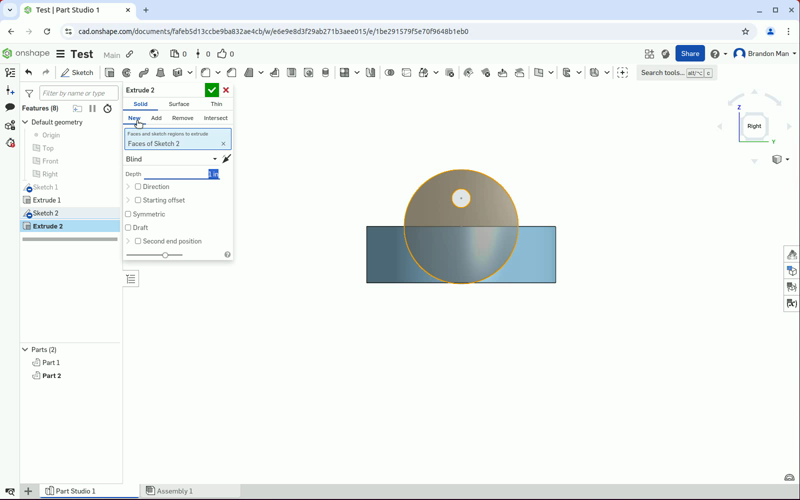
text(9.628)
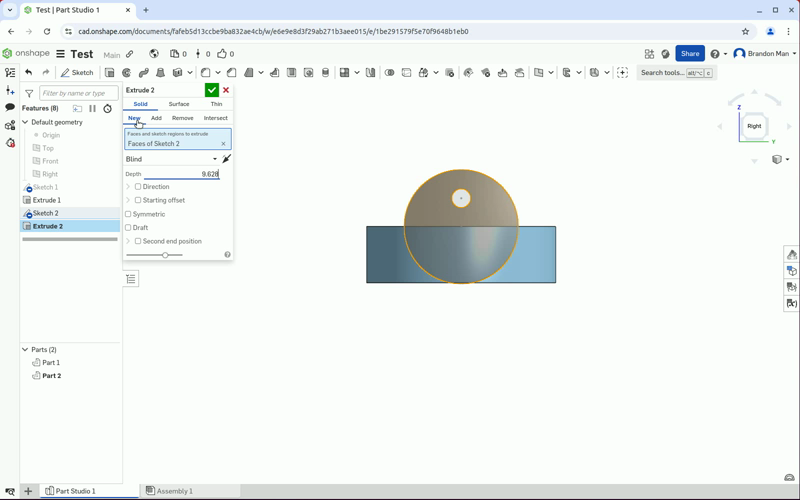
key(tab, 3)
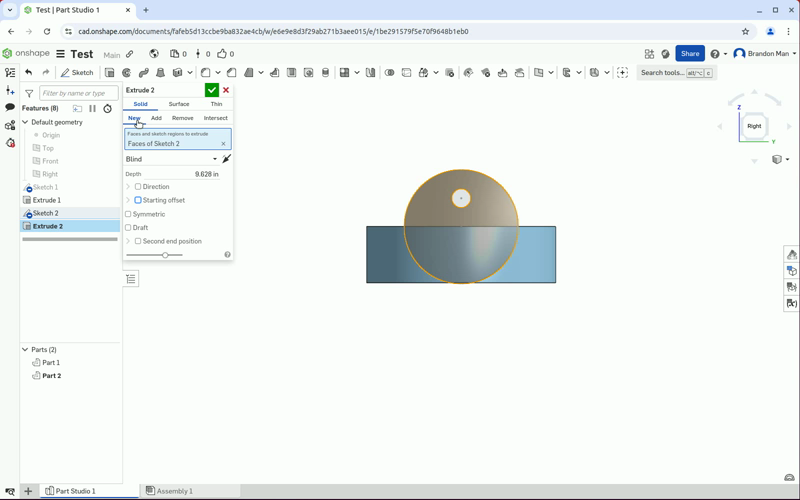
key(tab, 2)
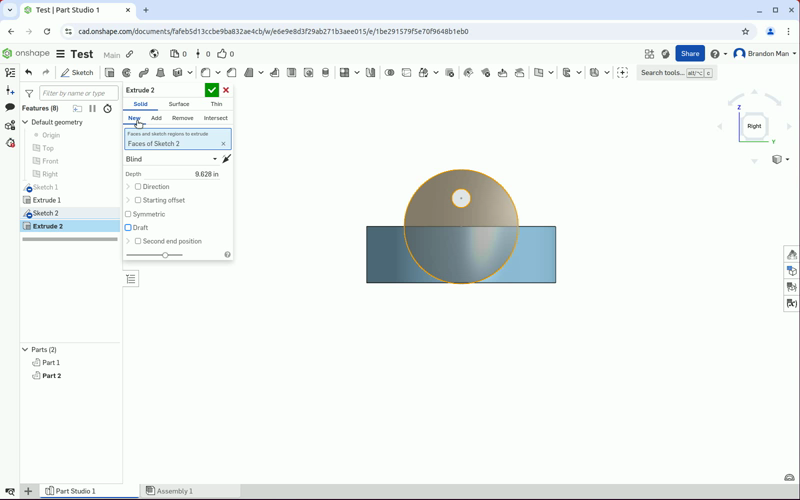
key(space)
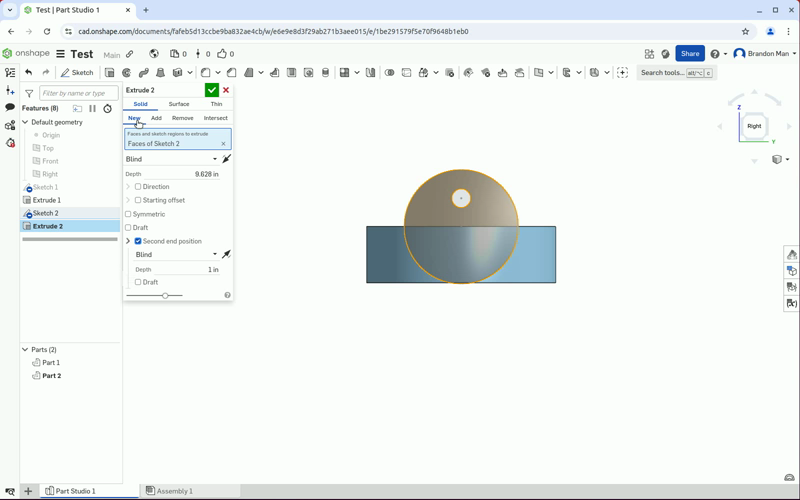
key(tab, 3)
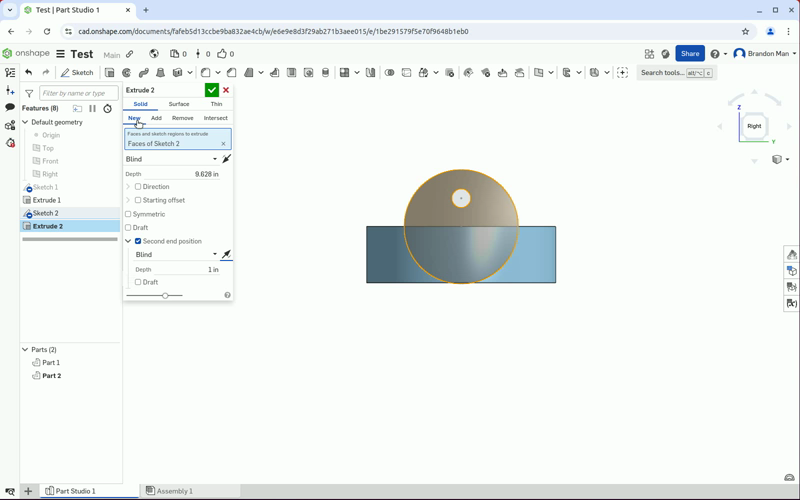
text(9.628)
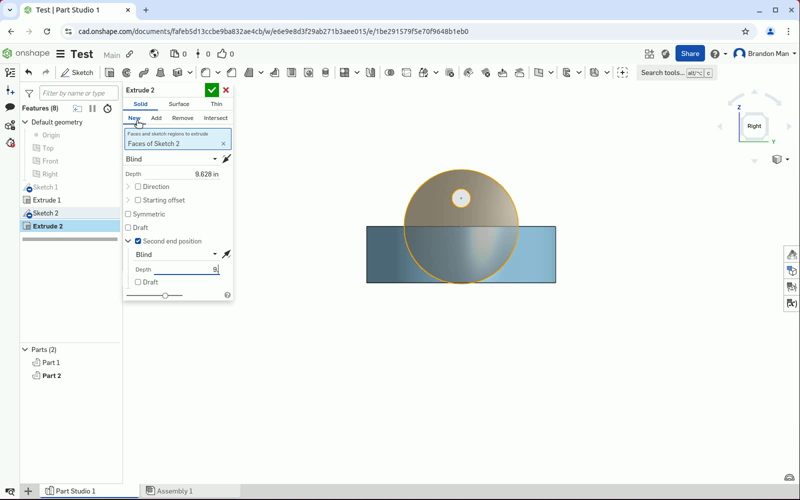
key(enter)
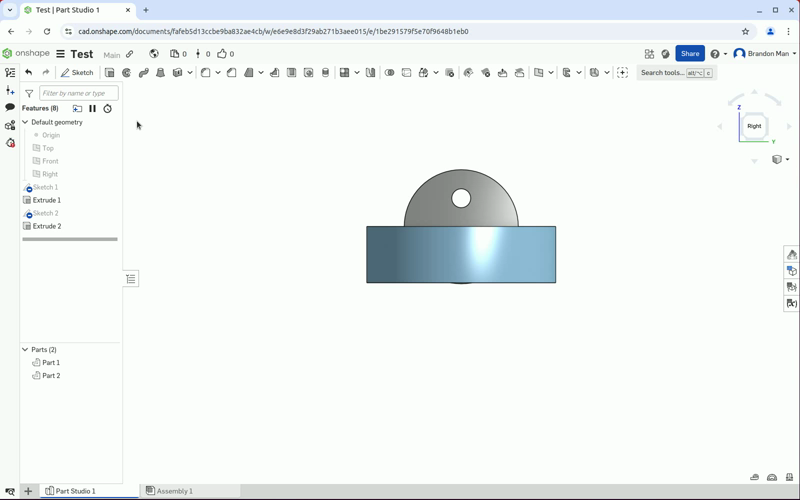
key(shift+h)
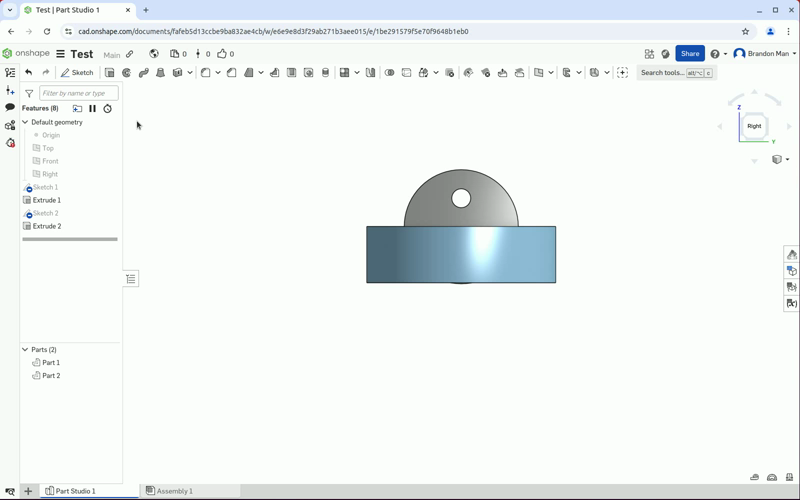
key(shift+h)
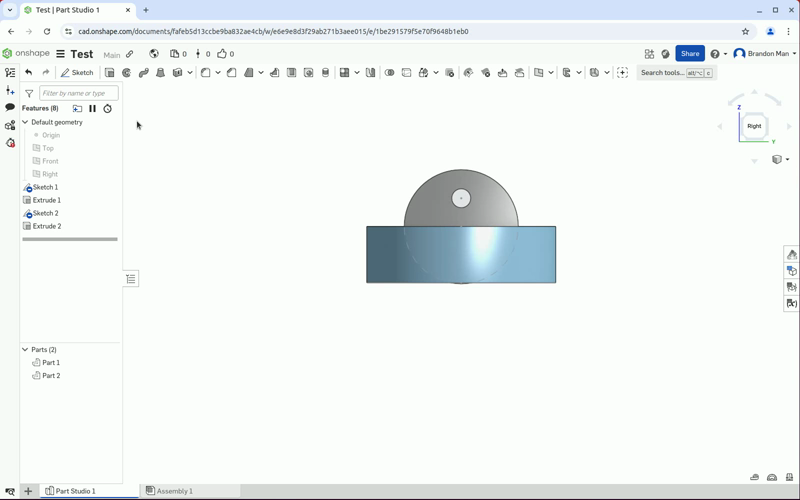
key(shift+7)
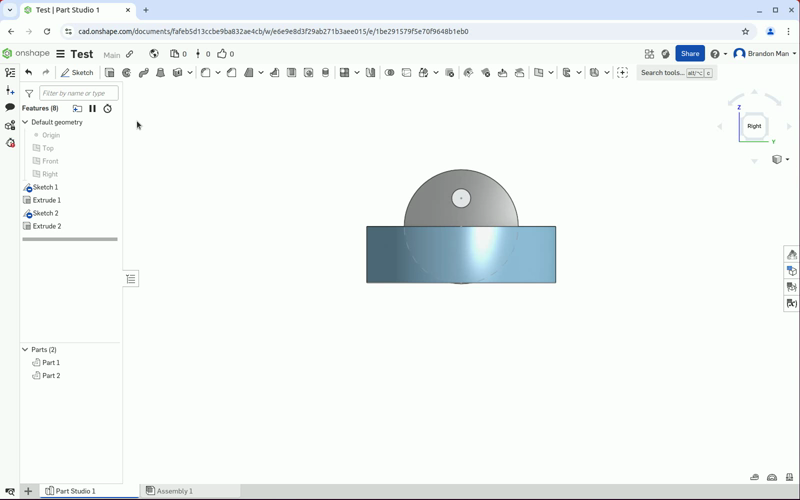
key(right, 2)
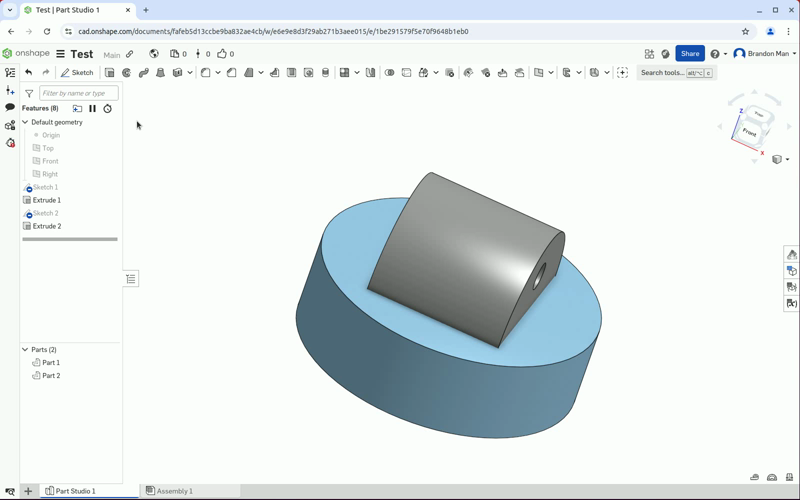
key(down, 2)
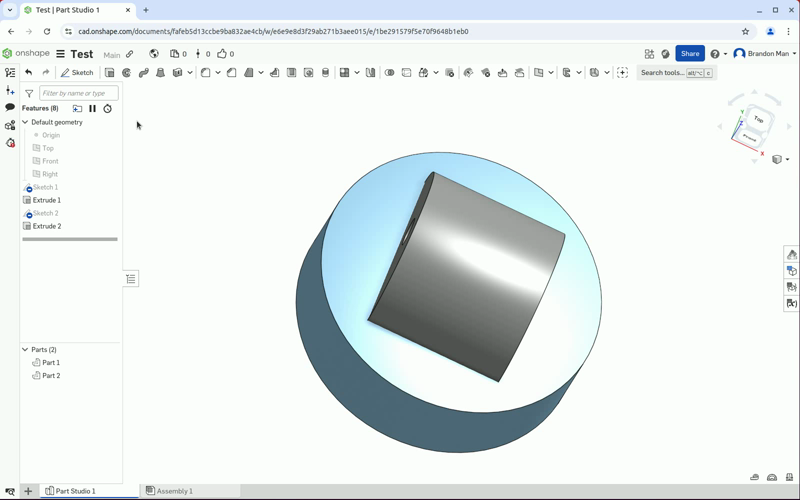
key(up, 2)
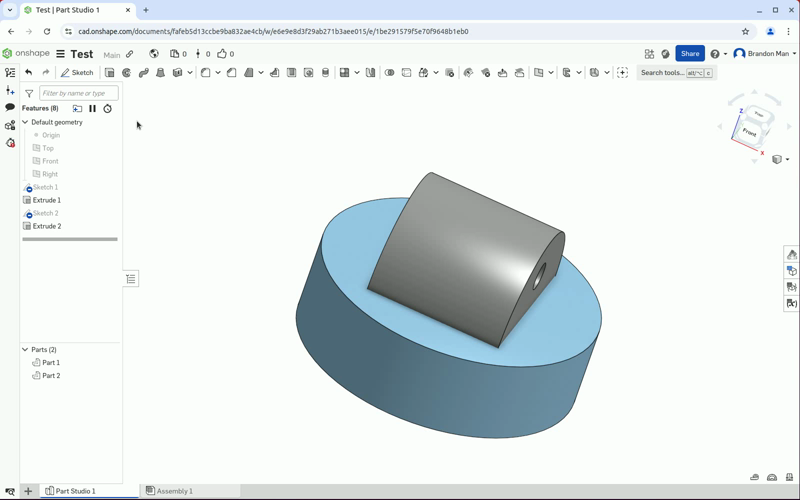
key(left, 2)
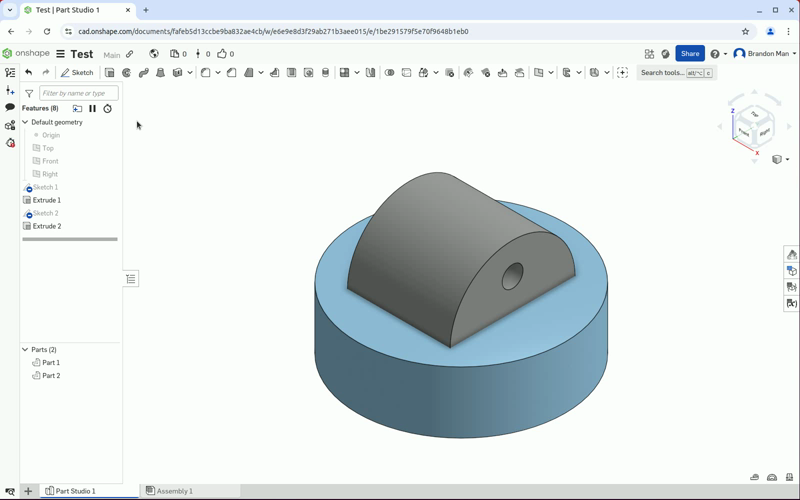
mouse_move(73, 189)
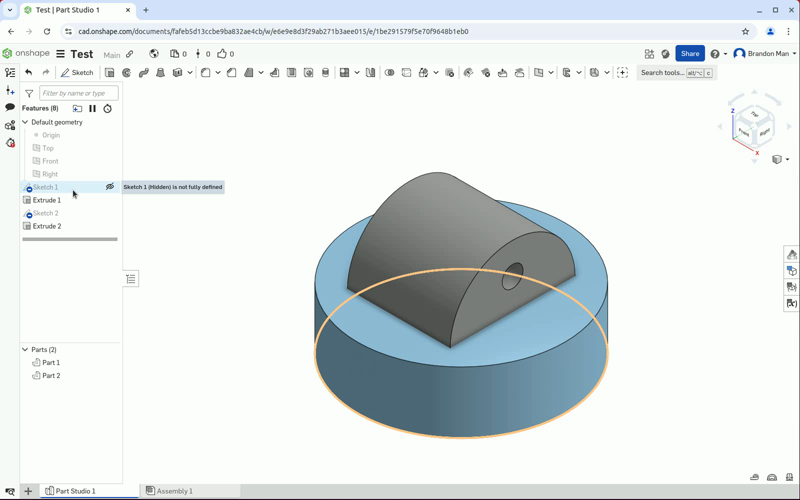
click(73, 189)